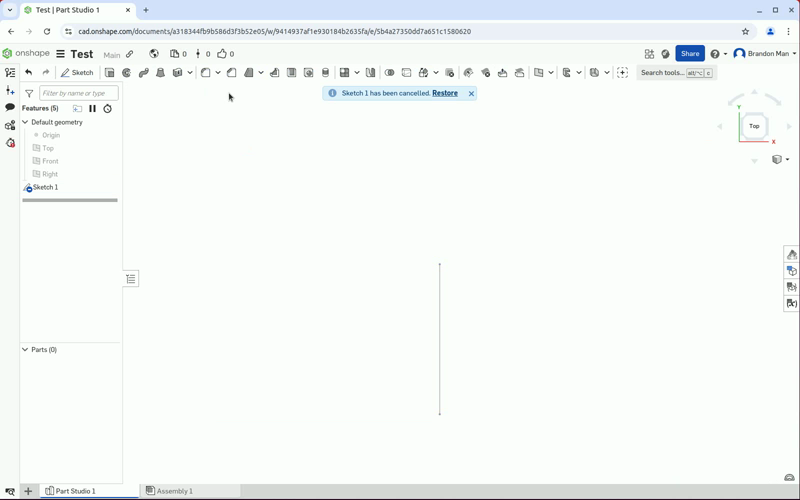
key(shift+h)
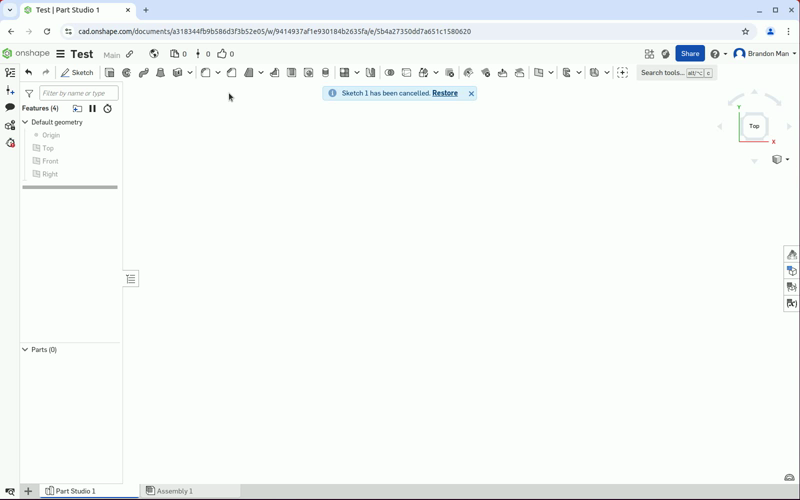
mouse_move(73, 352)
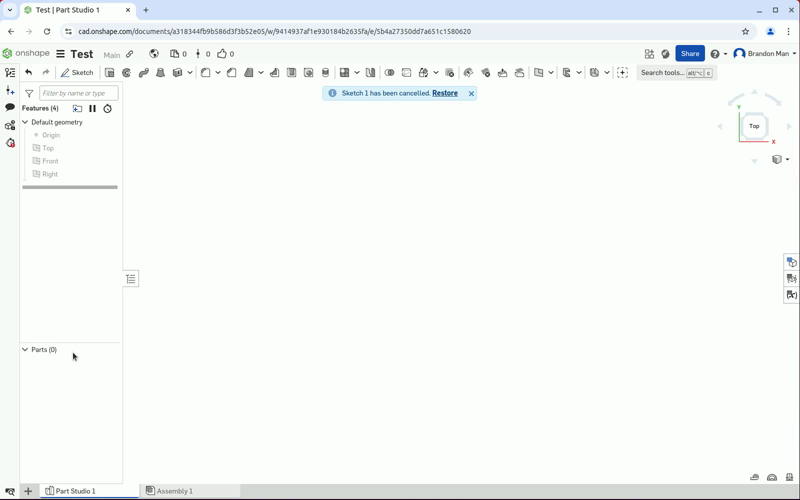
key(y)
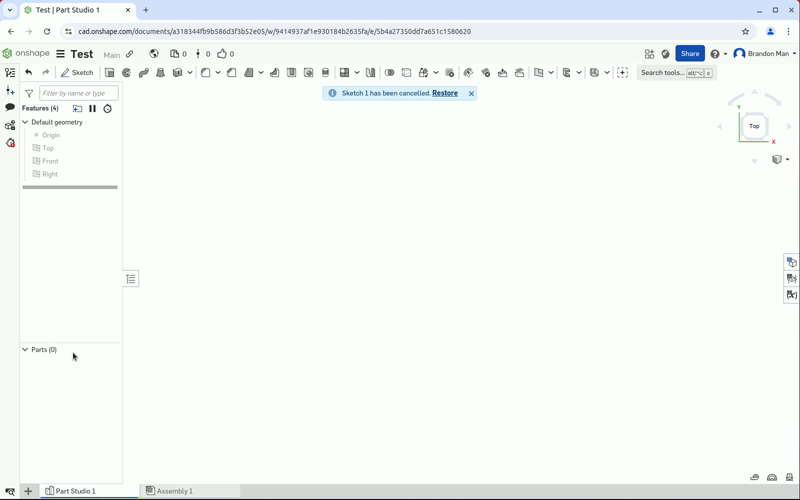
key(shift+p)
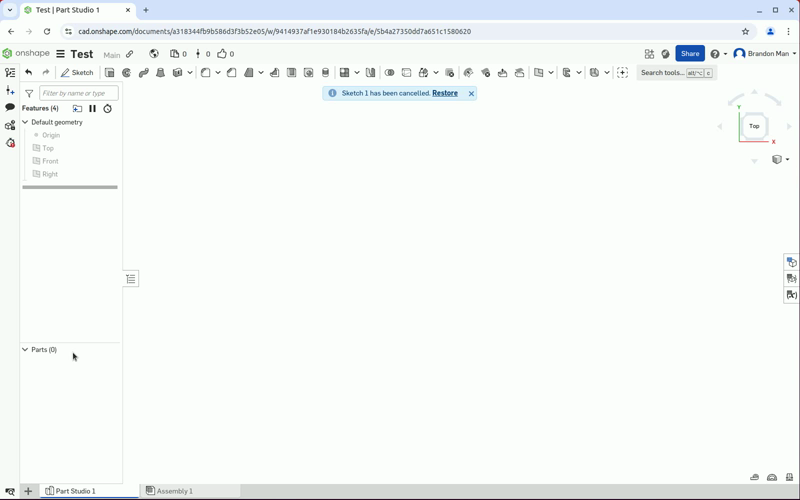
key(space)
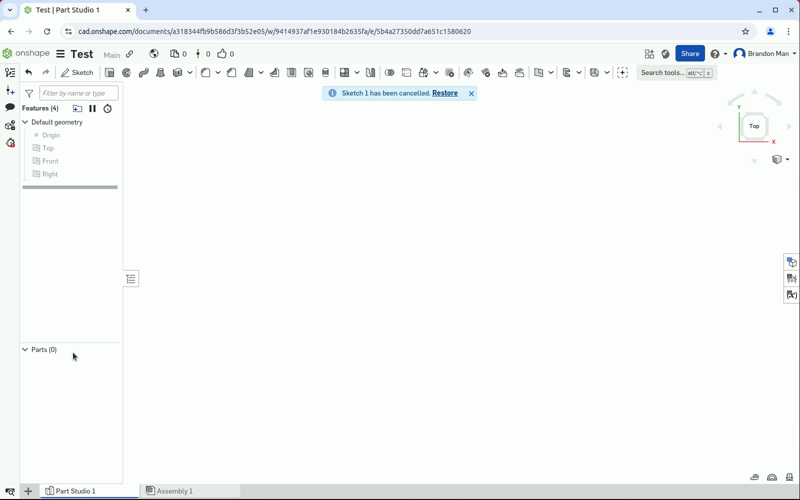
key_down(shift)
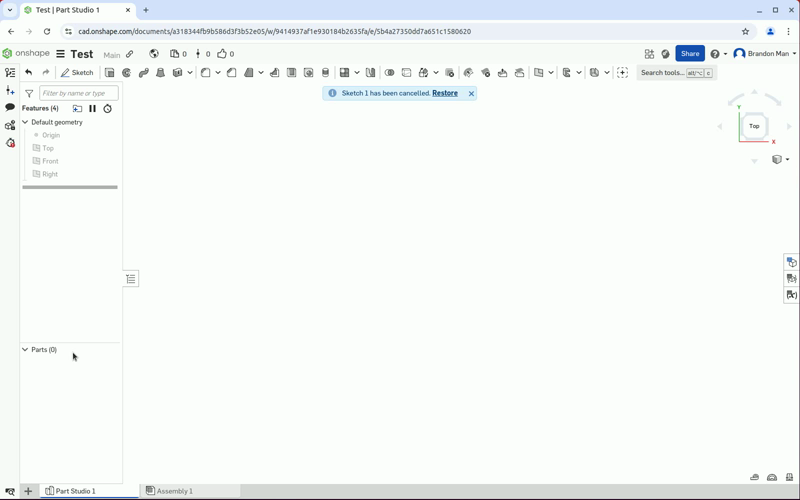
key(up)
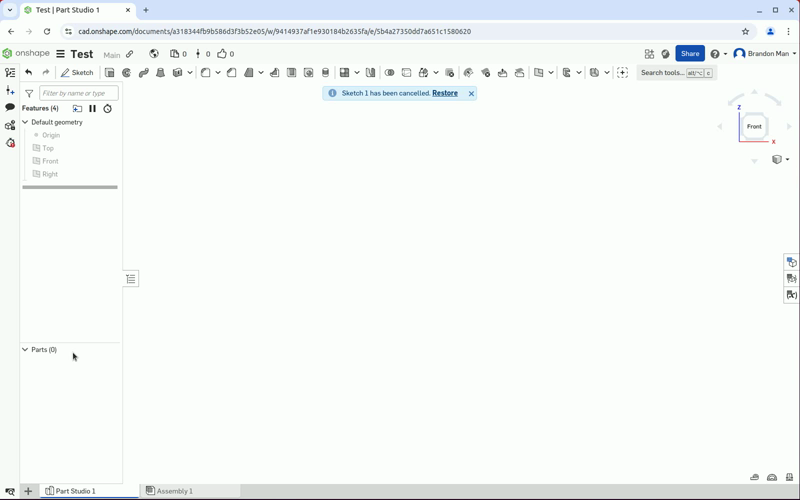
key_up(shift)
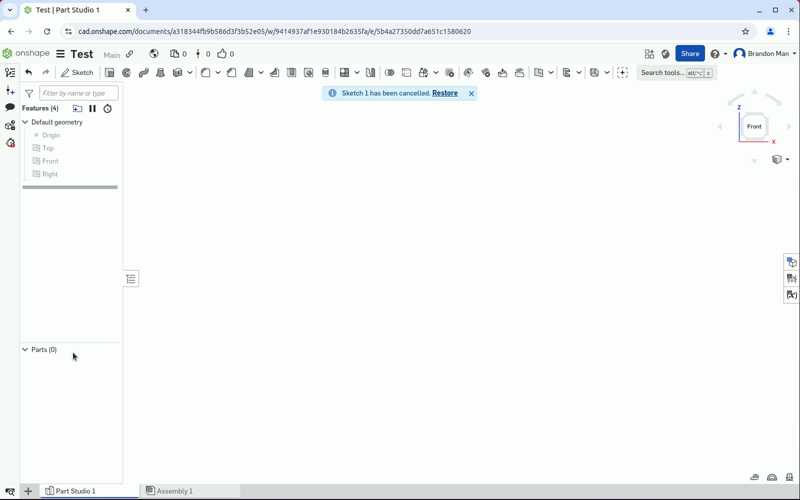
mouse_move(73, 352)
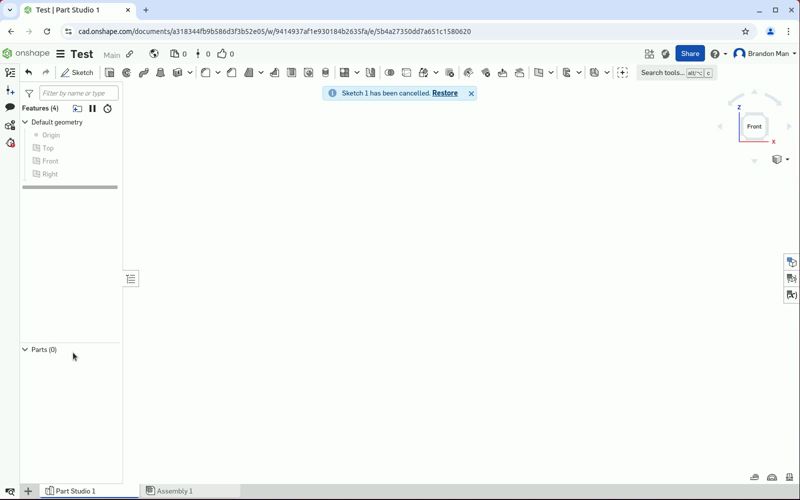
key(shift+y)
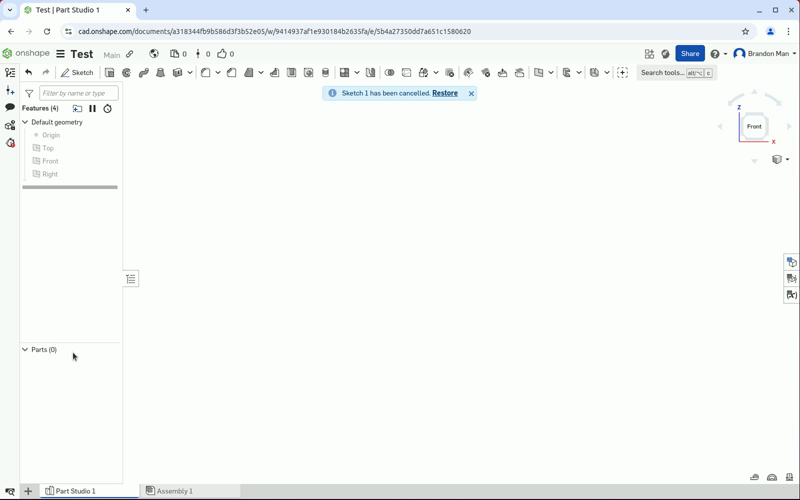
key(shift+s)
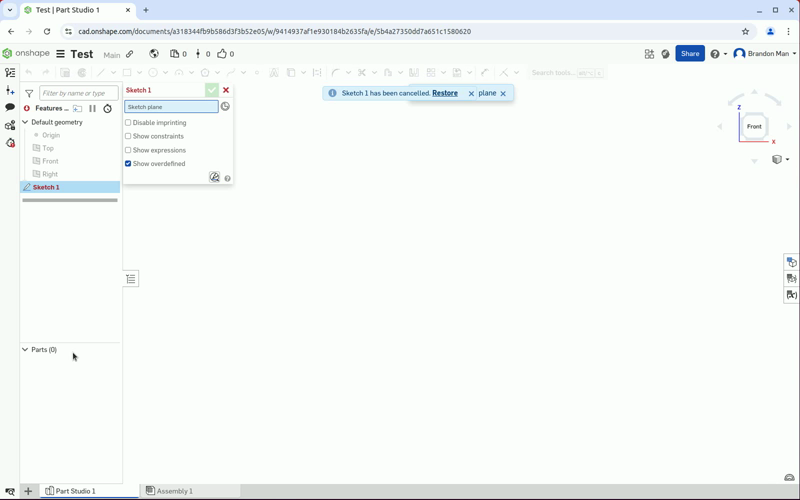
mouse_move(73, 163)
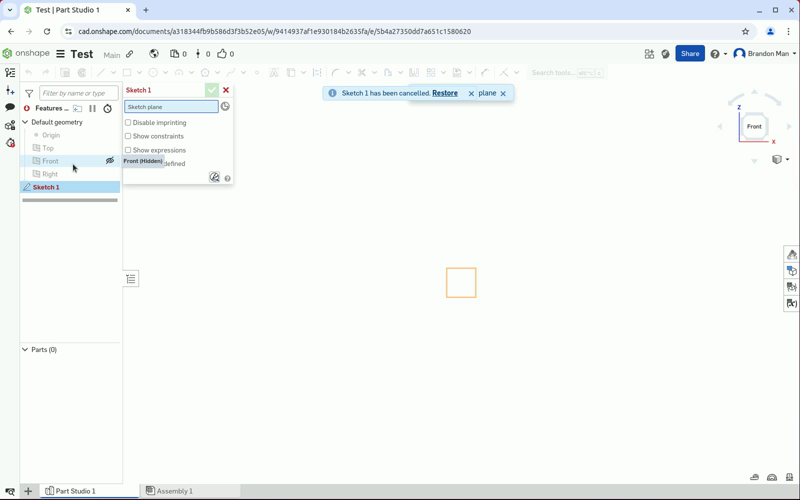
click(73, 163)
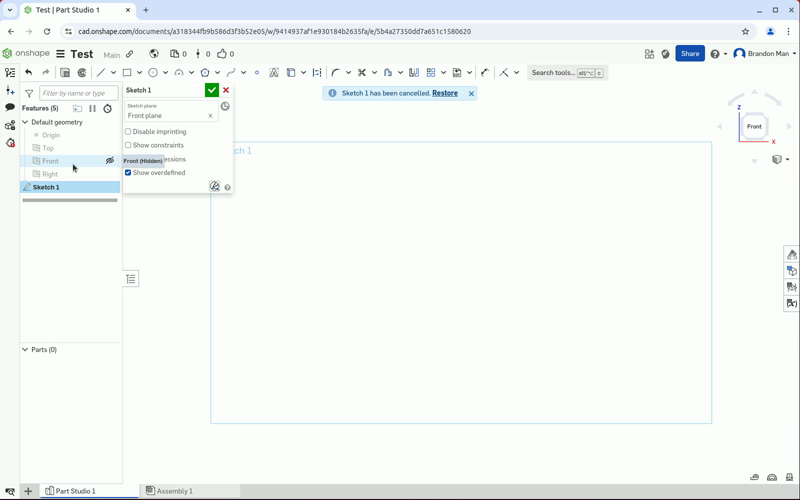
mouse_move(73, 352)
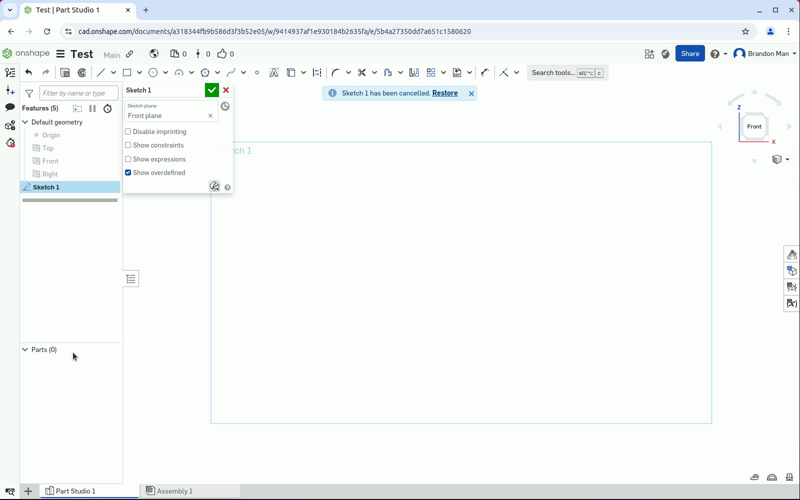
key(y)
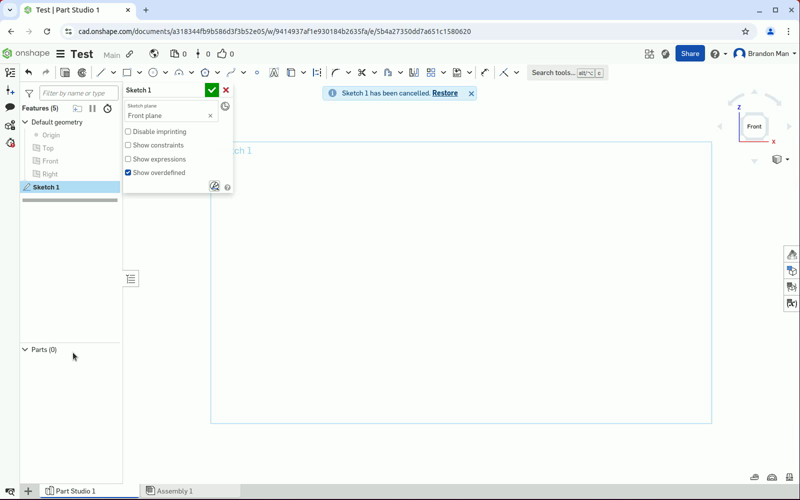
key(l)
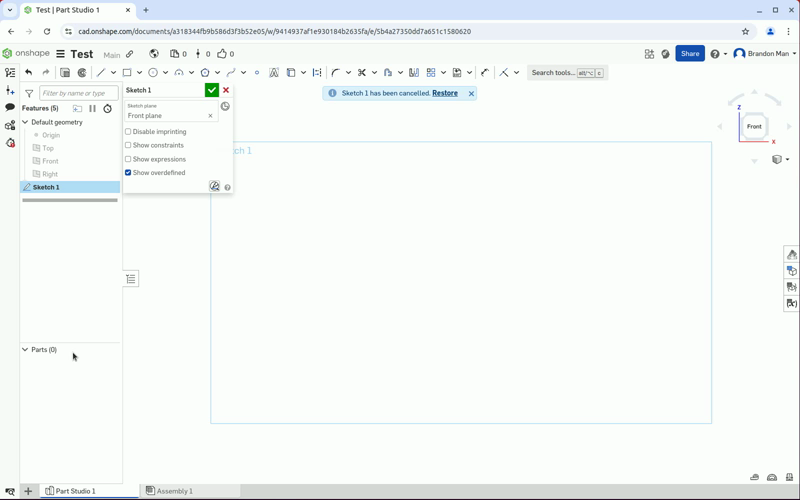
key_down(shift)
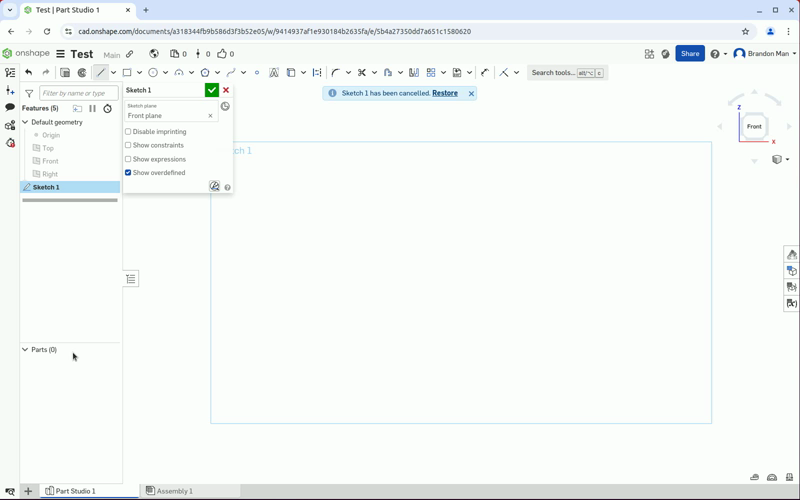
mouse_move(423, 267)
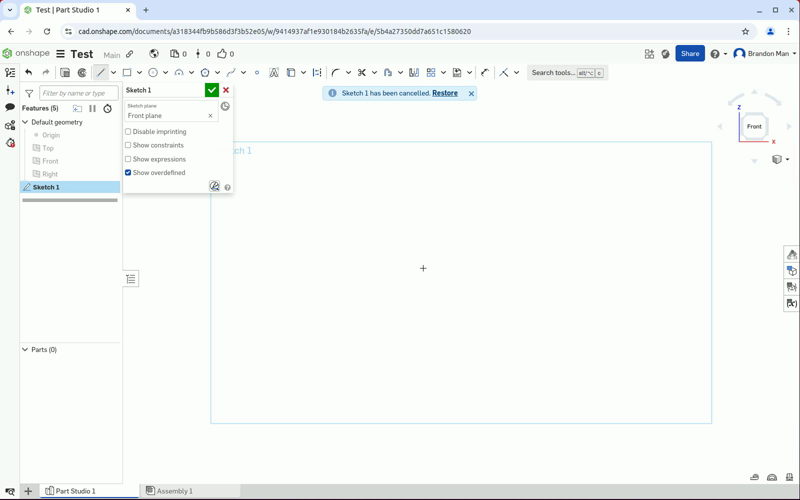
click(423, 267)
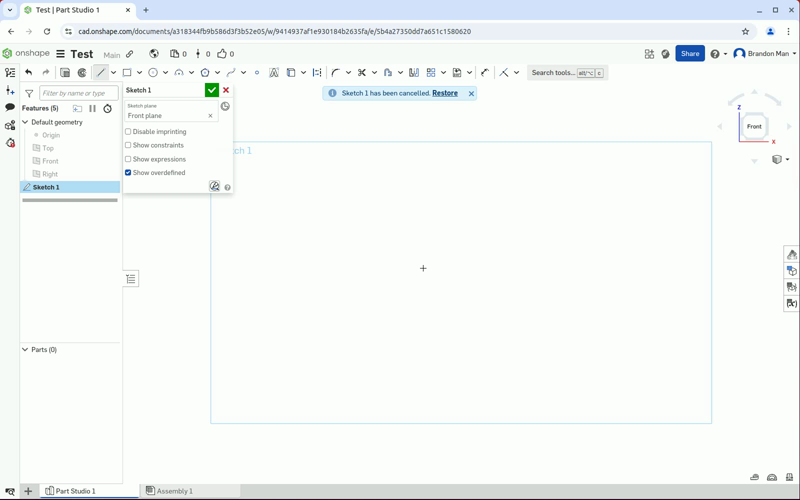
key_up(shift)
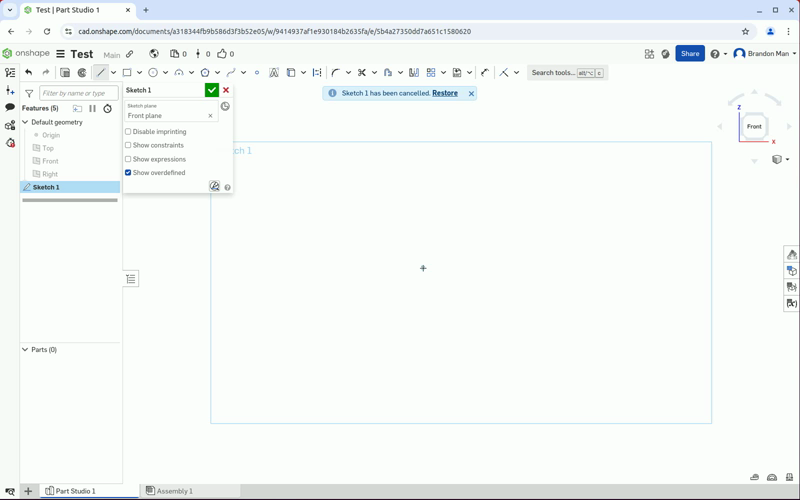
key_down(shift)
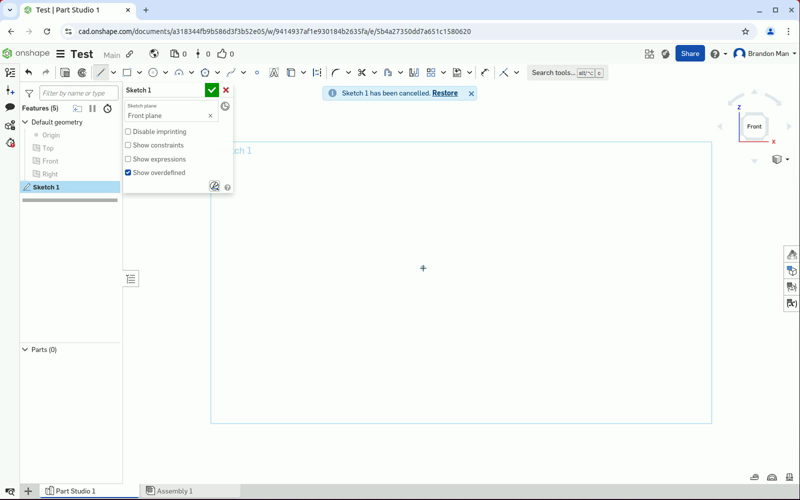
mouse_move(498, 267)
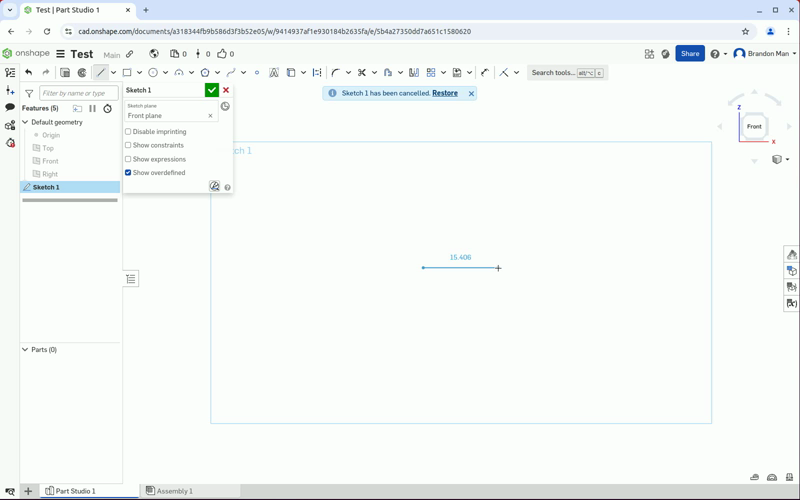
click(498, 267)
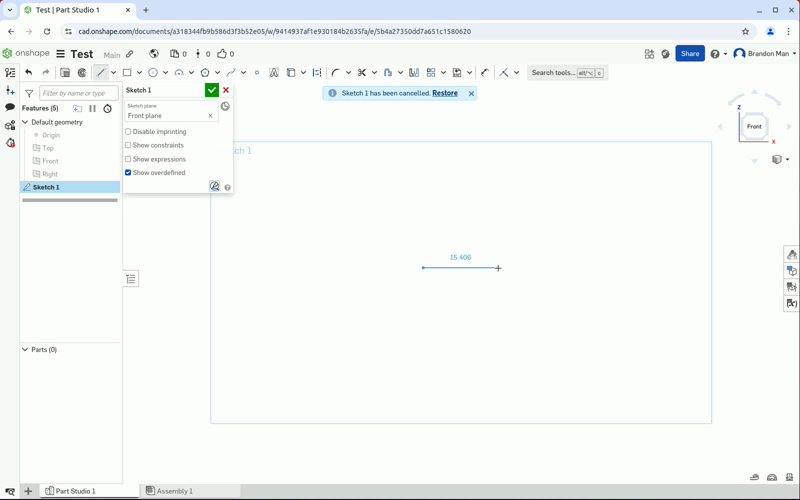
key_up(shift)
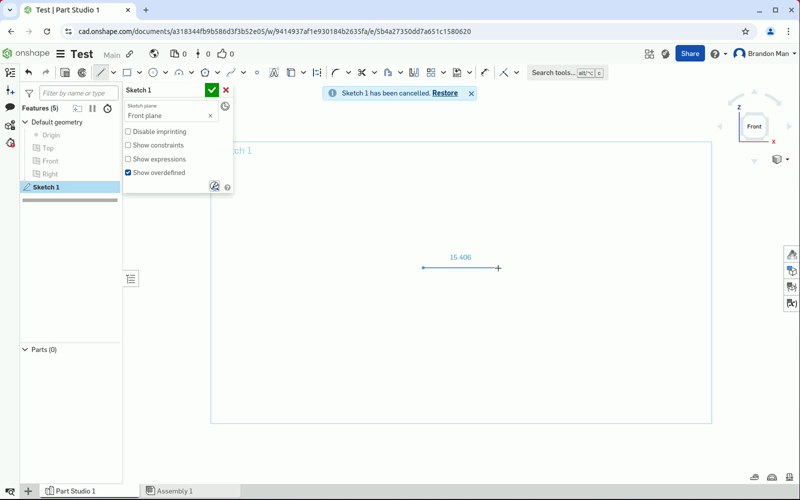
key_down(shift)
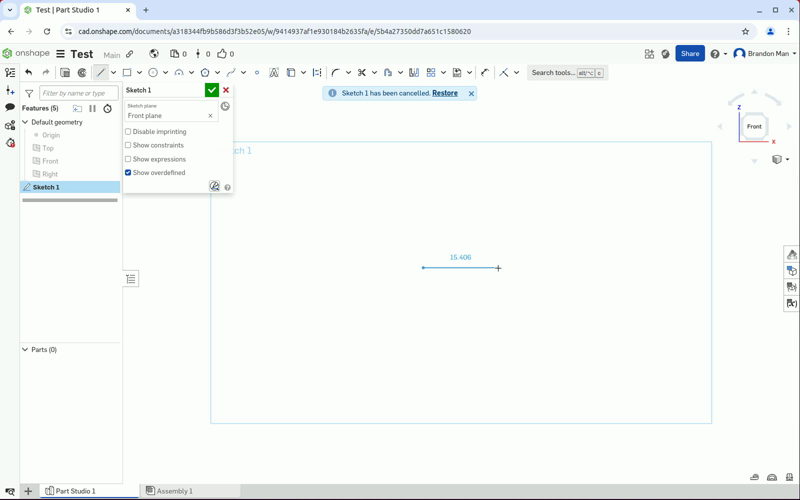
mouse_move(498, 173)
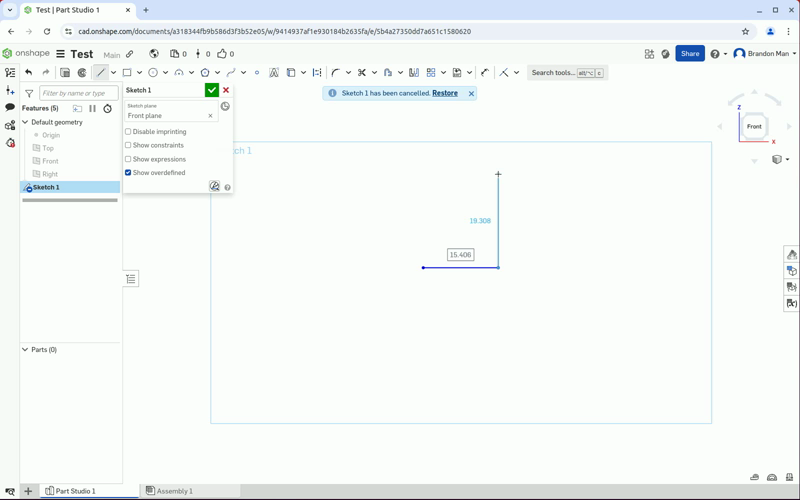
click(498, 173)
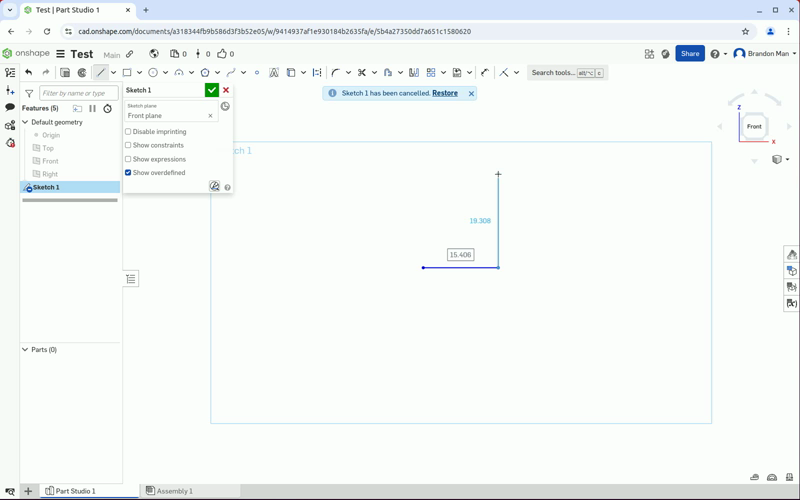
key_up(shift)
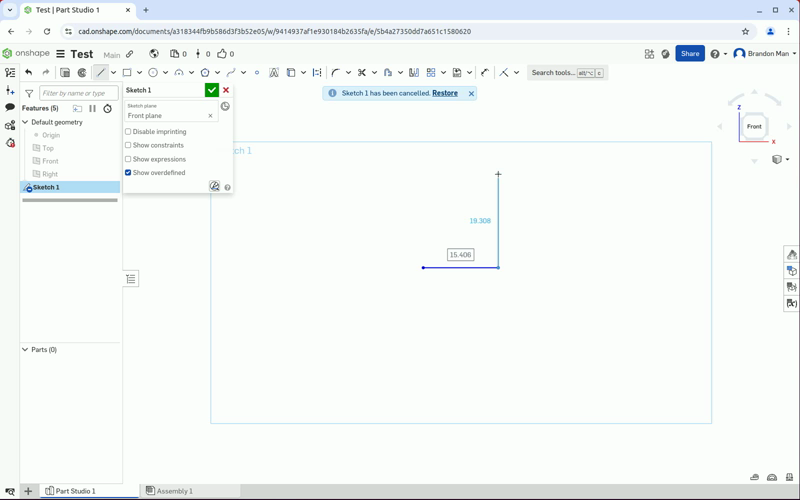
key_down(shift)
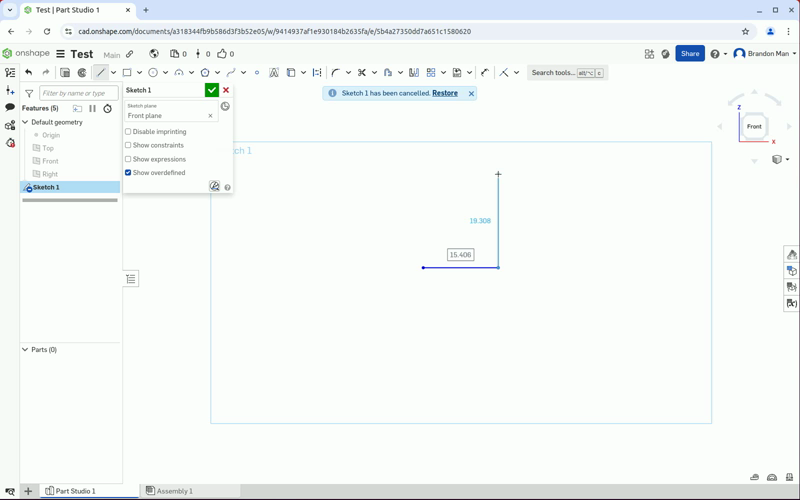
mouse_move(423, 173)
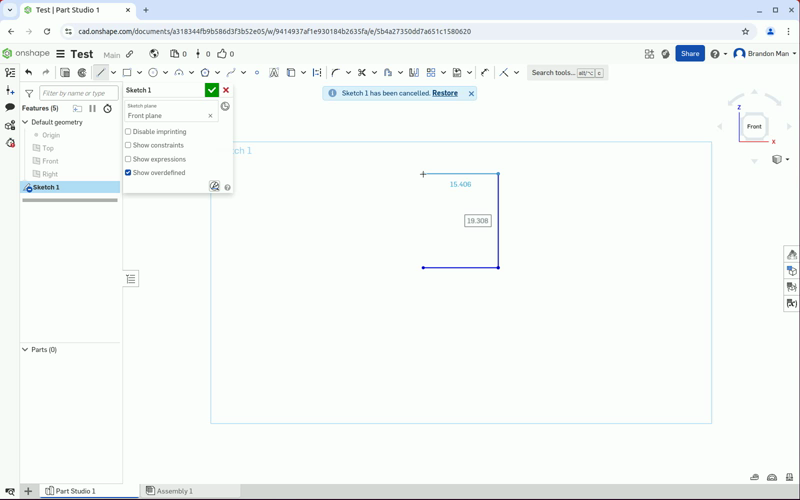
click(423, 173)
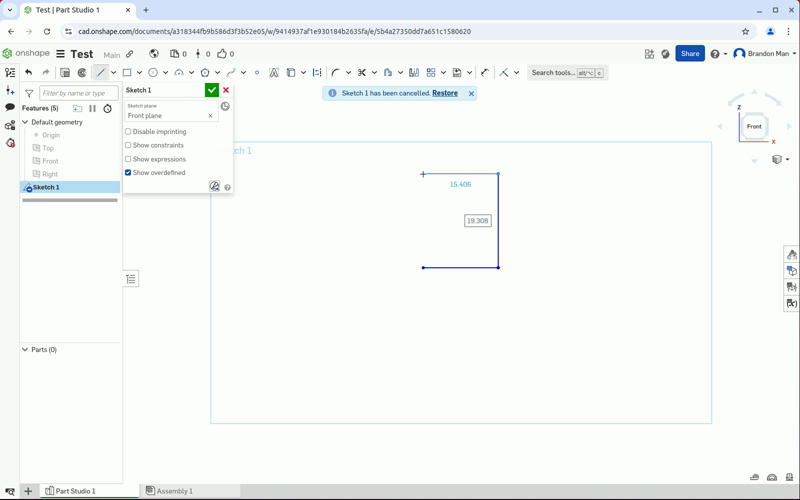
key_up(shift)
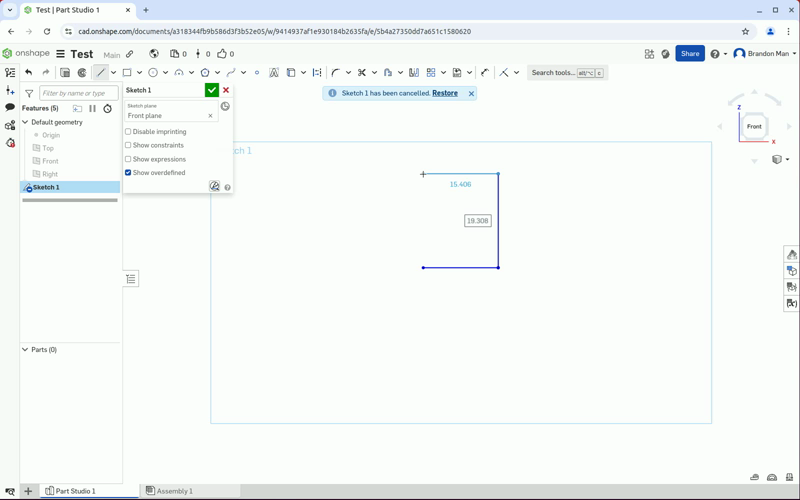
key_down(shift)
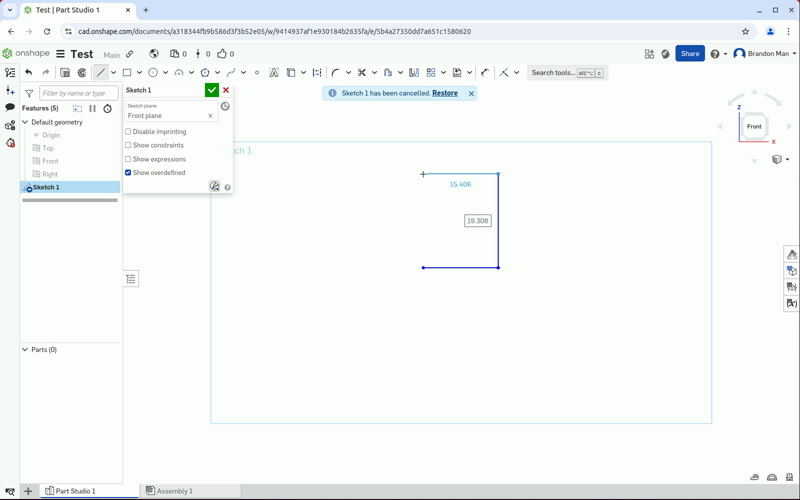
mouse_move(423, 267)
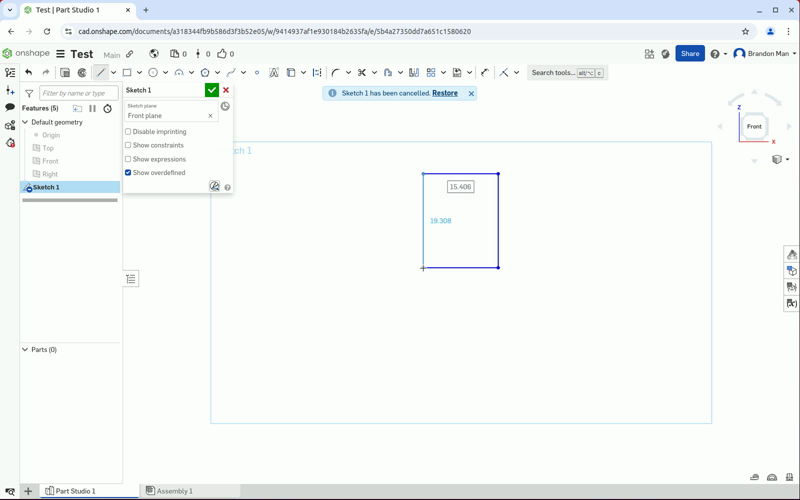
key_up(shift)
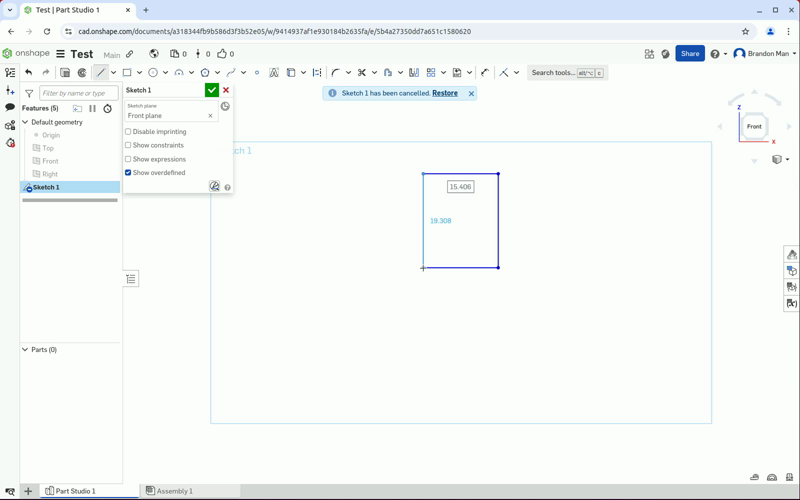
click(423, 267)
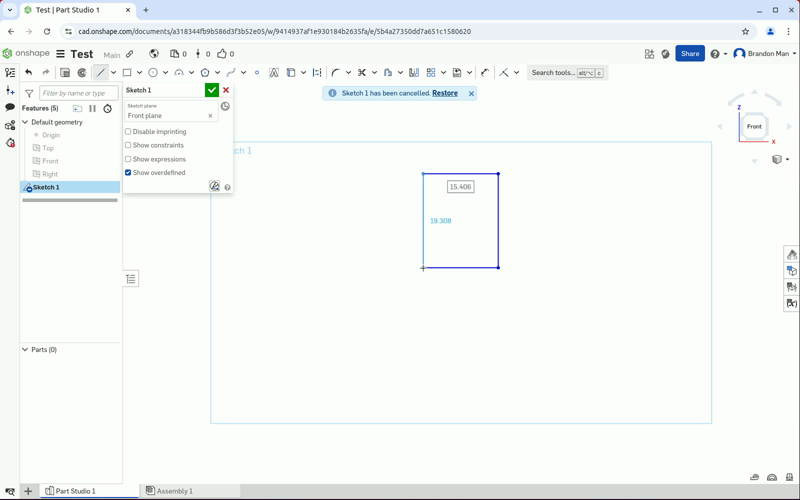
key(esc)
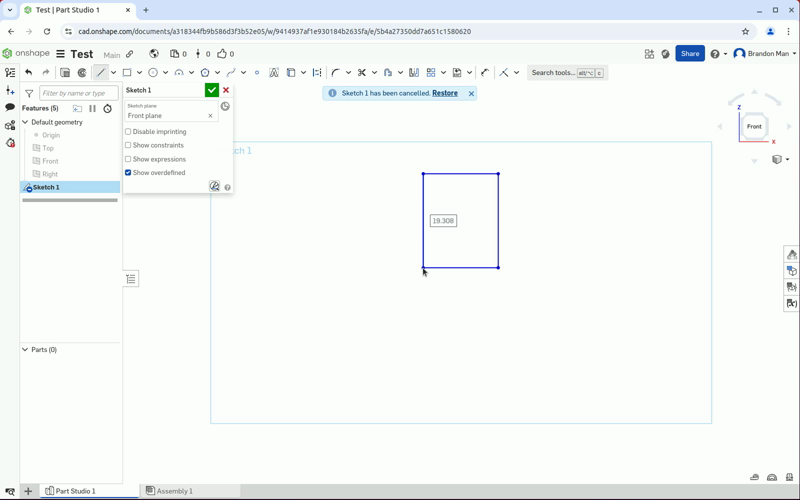
mouse_move(492, 233)
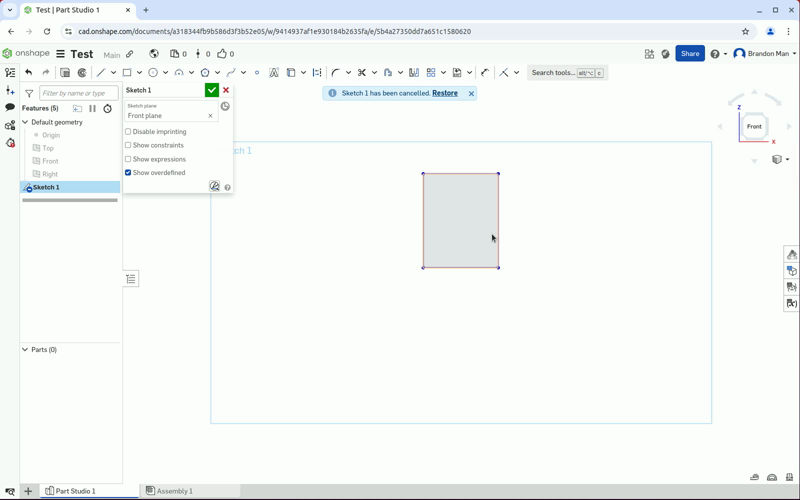
click(492, 233)
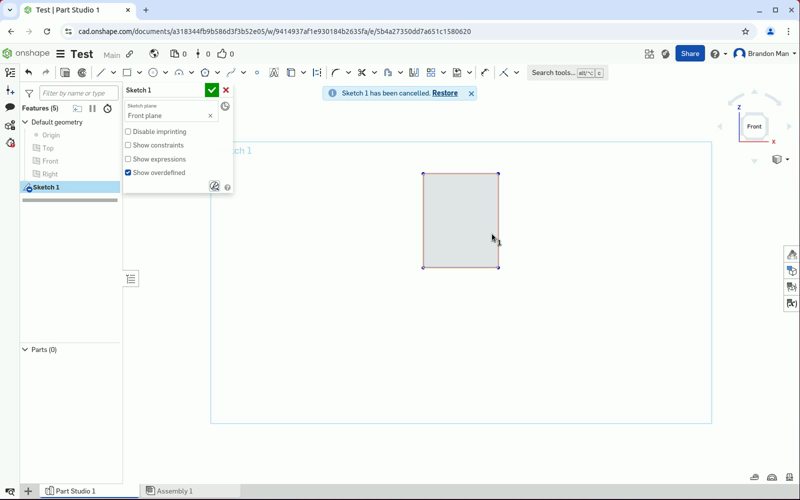
mouse_move(73, 352)
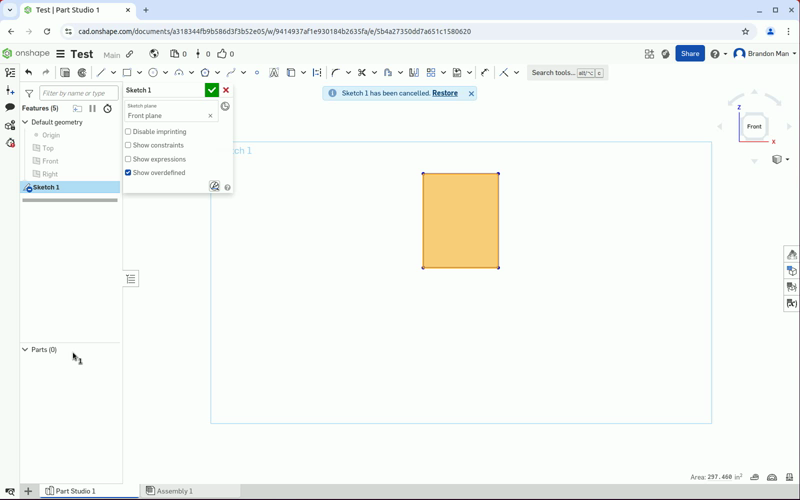
key(shift+y)
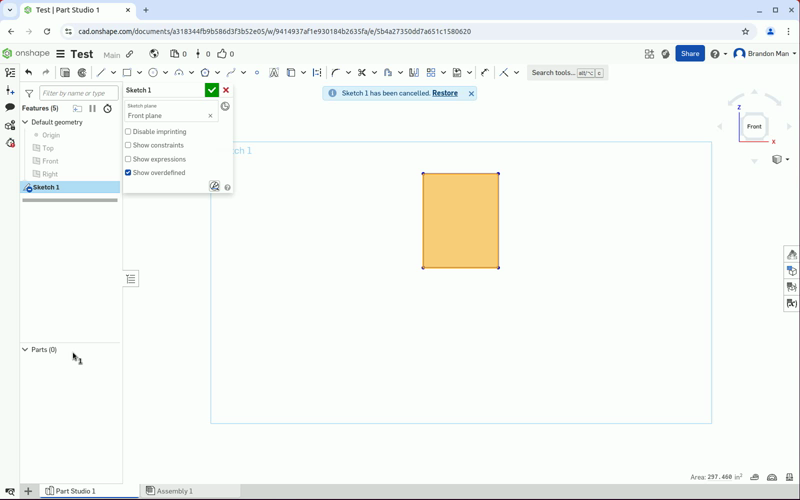
key(shift+e)
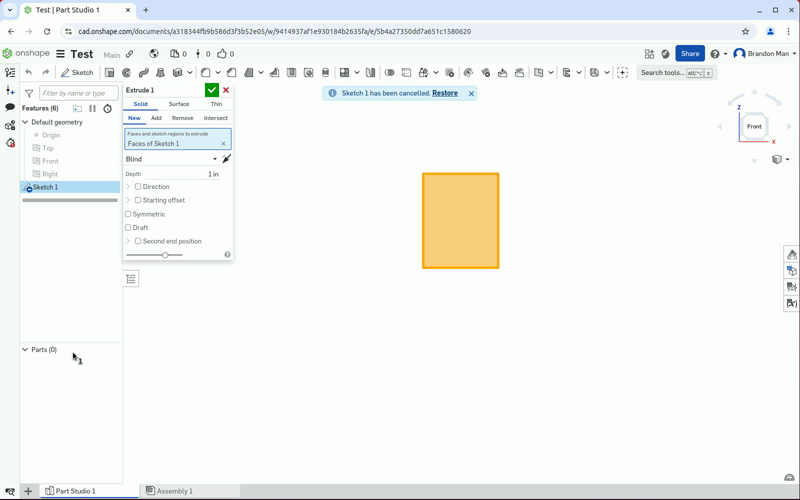
mouse_move(143, 106)
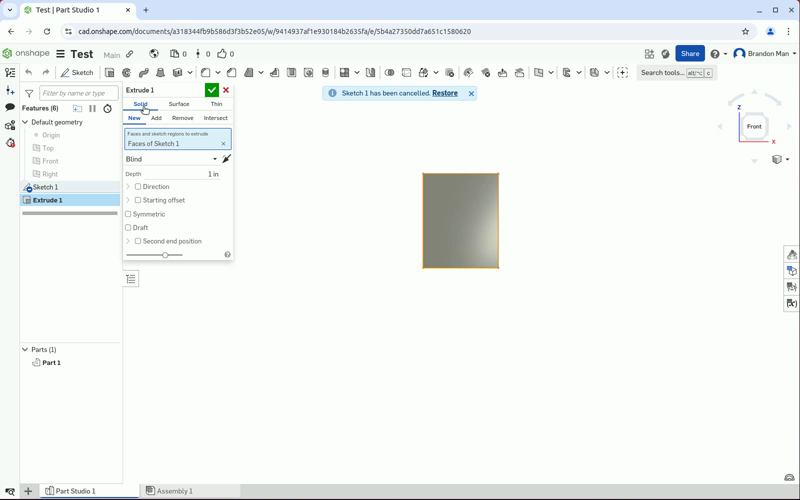
click(143, 106)
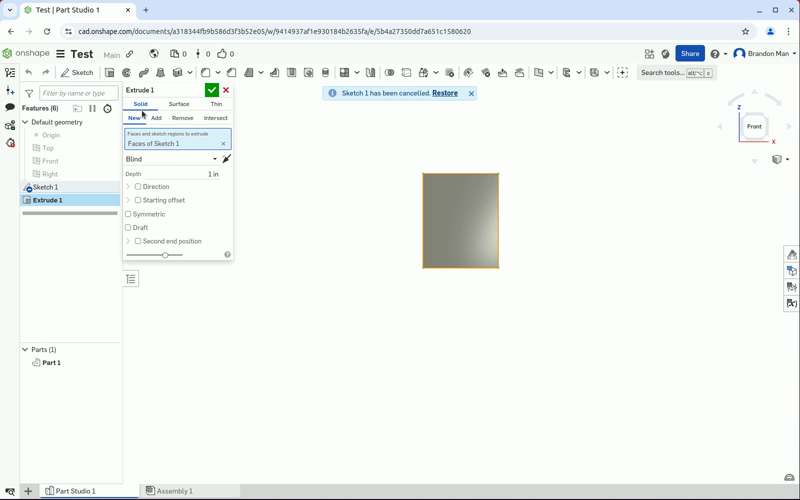
mouse_move(137, 120)
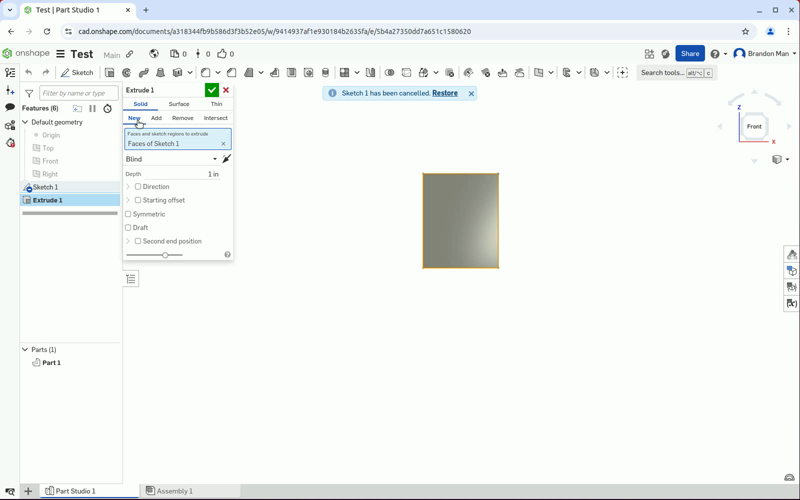
click(137, 120)
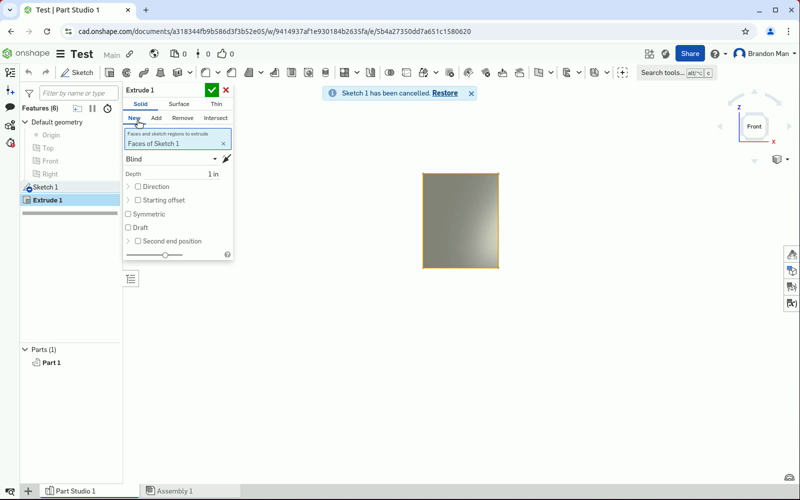
key(tab, 4)
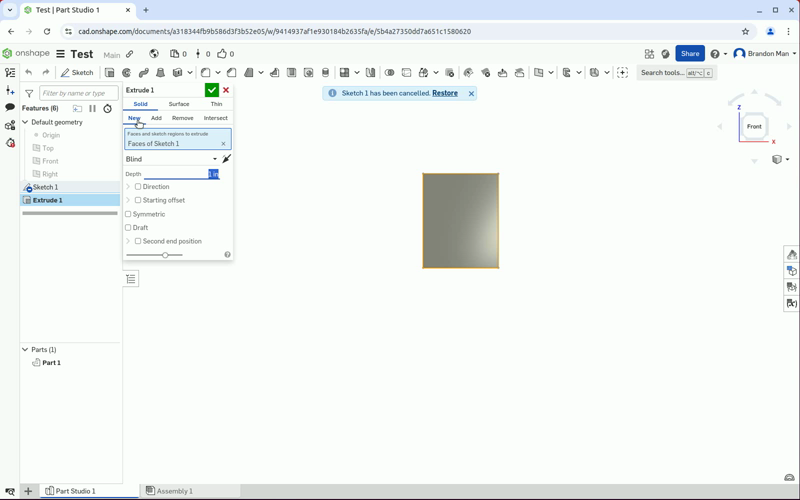
text(23.108)
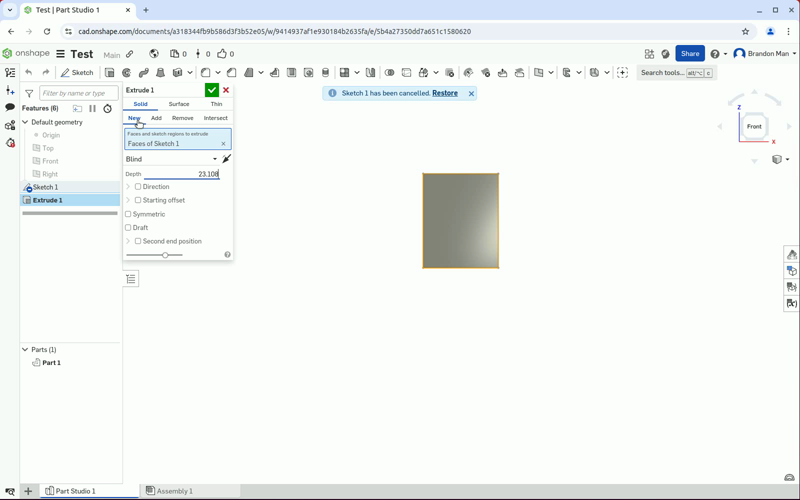
key(enter)
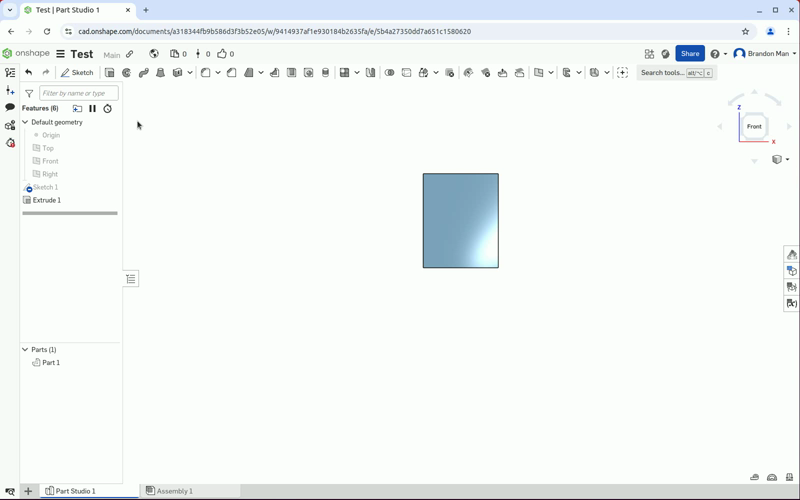
key(shift+h)
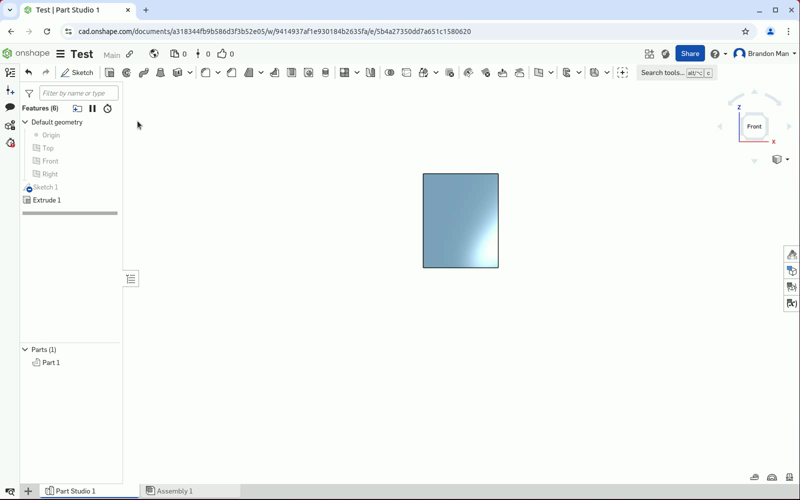
key(shift+h)
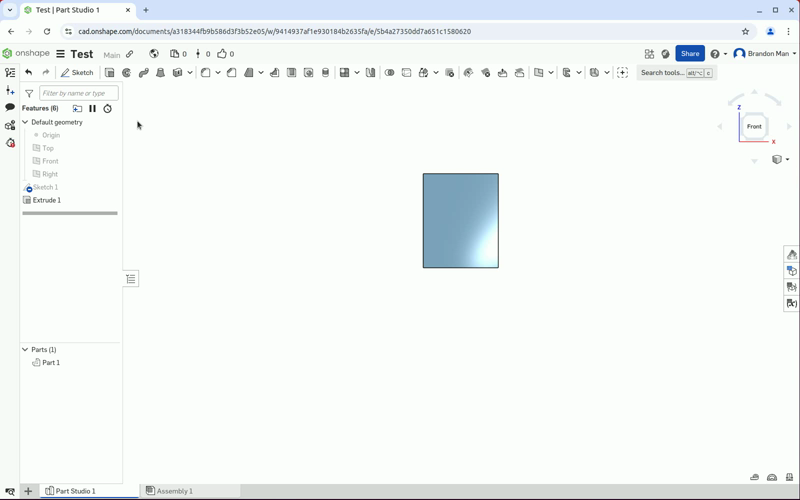
mouse_move(73, 189)
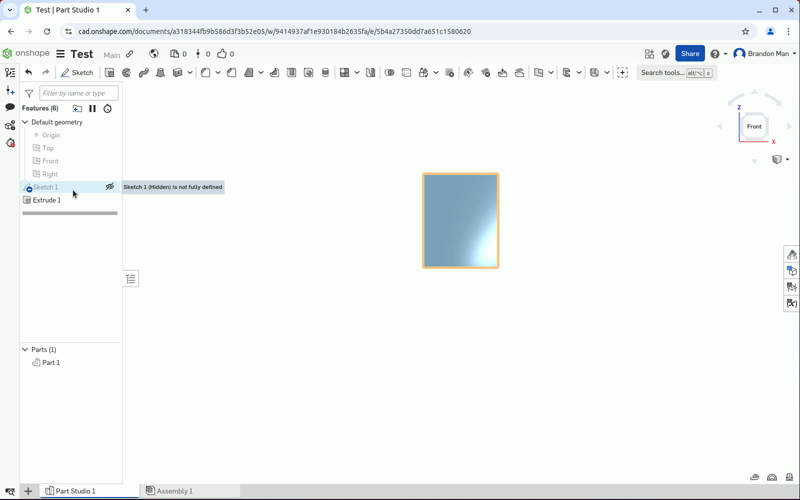
click(73, 189)
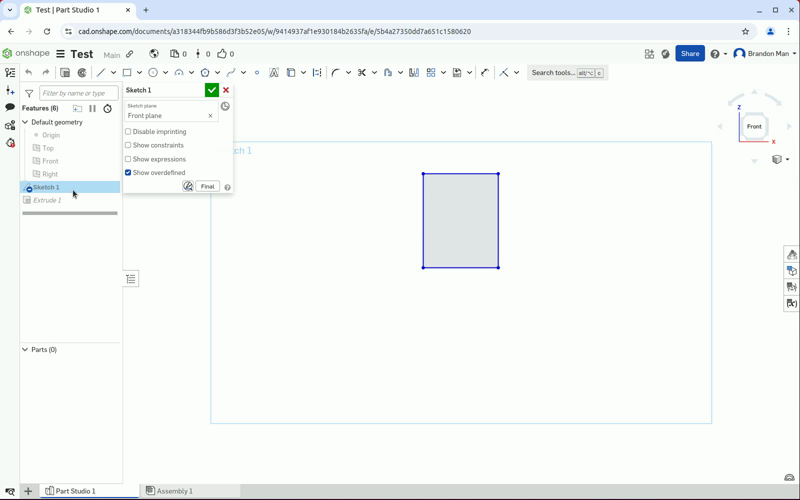
mouse_move(229, 92)
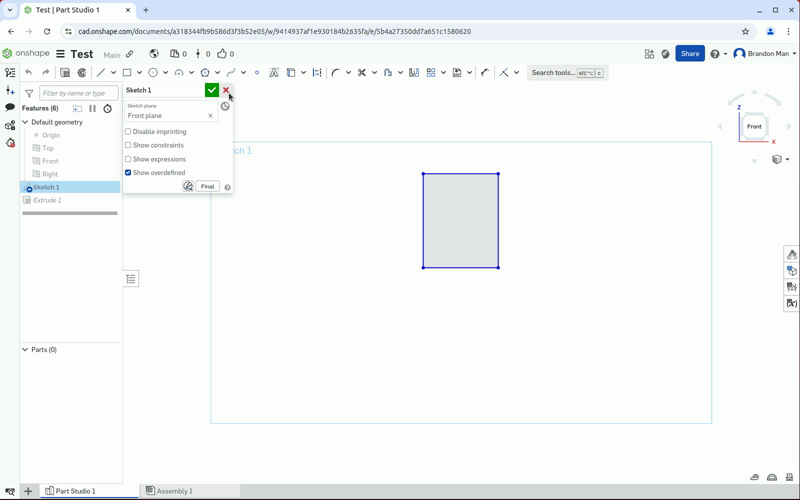
click(229, 92)
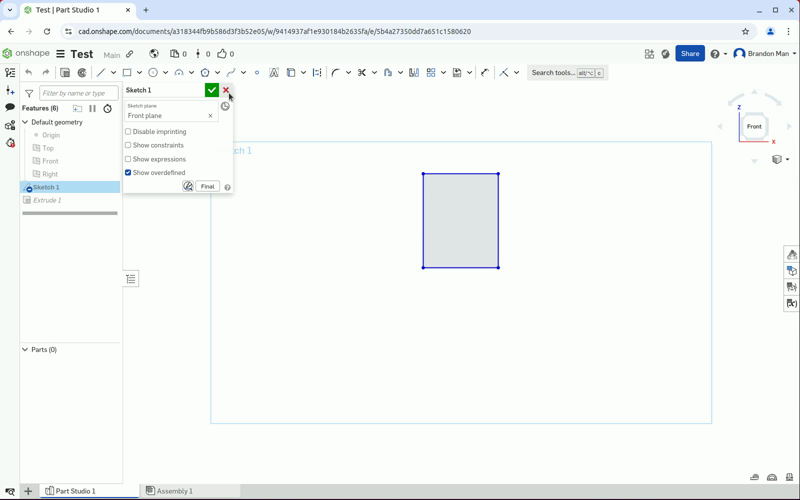
key(shift+s)
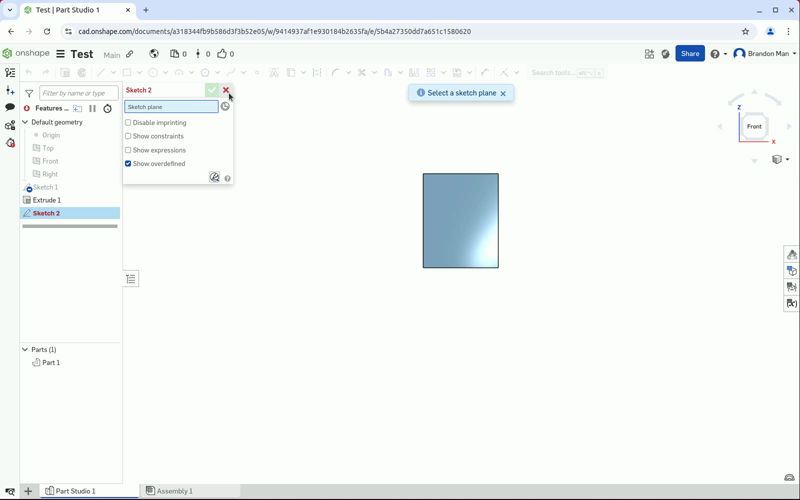
mouse_move(73, 163)
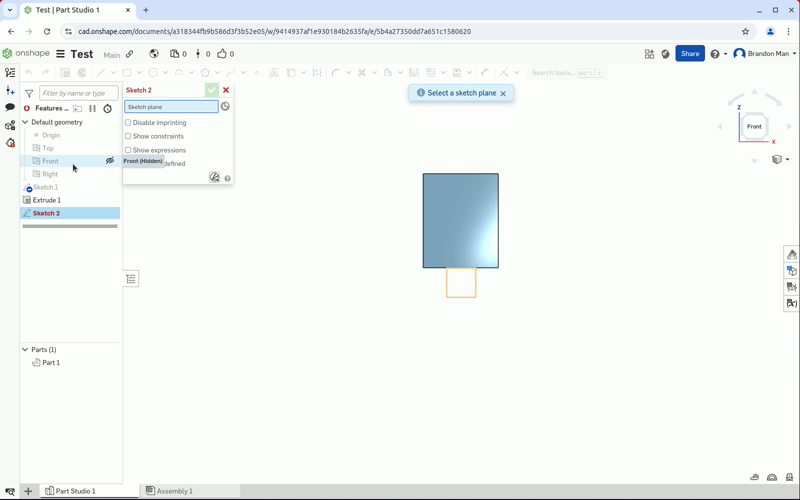
click(73, 163)
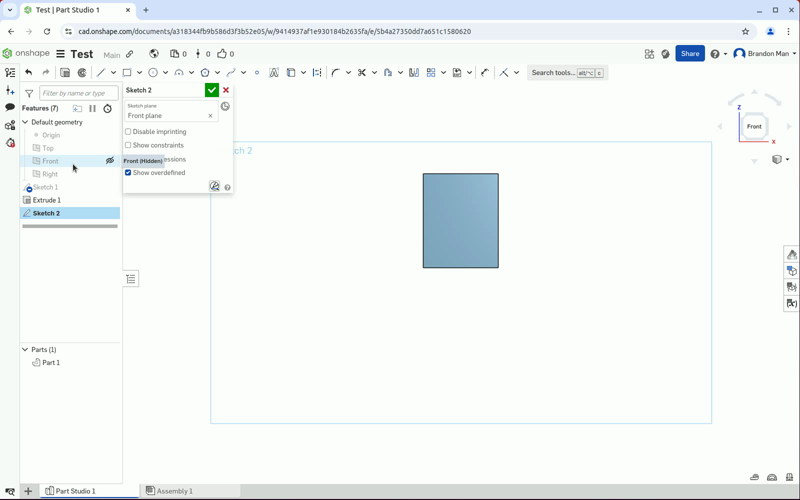
mouse_move(73, 352)
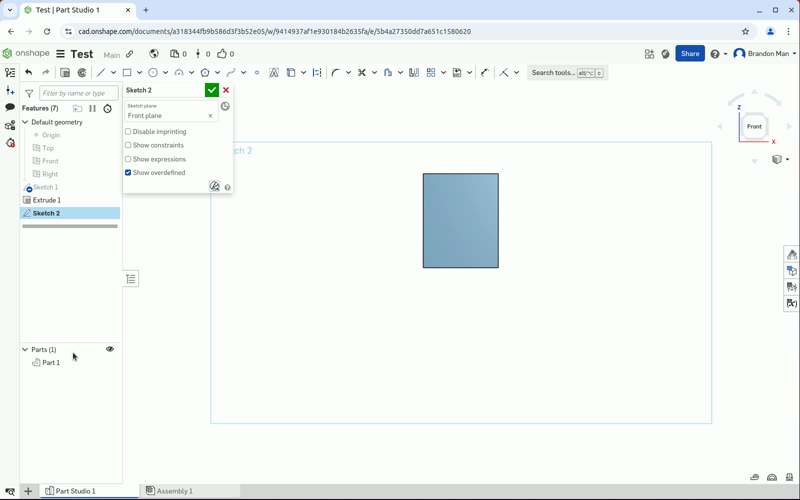
key(y)
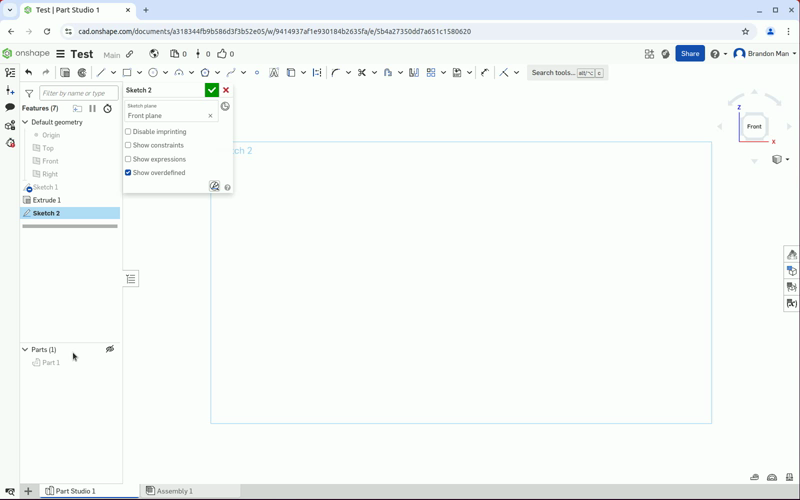
key(l)
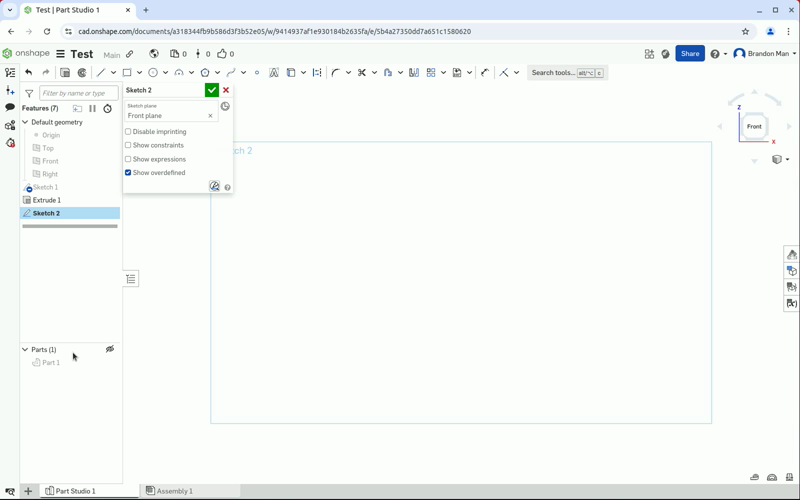
key_down(shift)
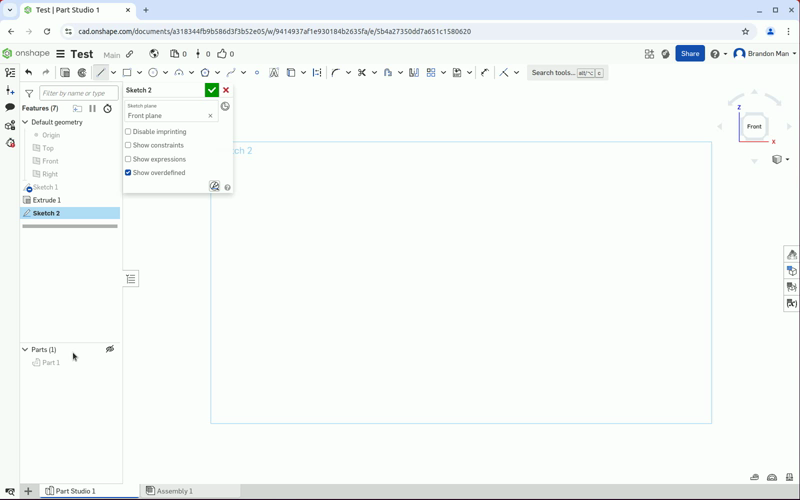
mouse_move(423, 249)
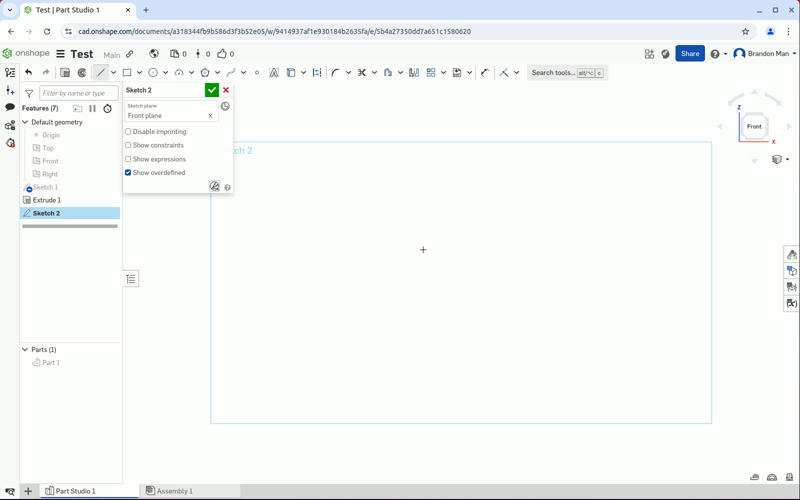
click(423, 249)
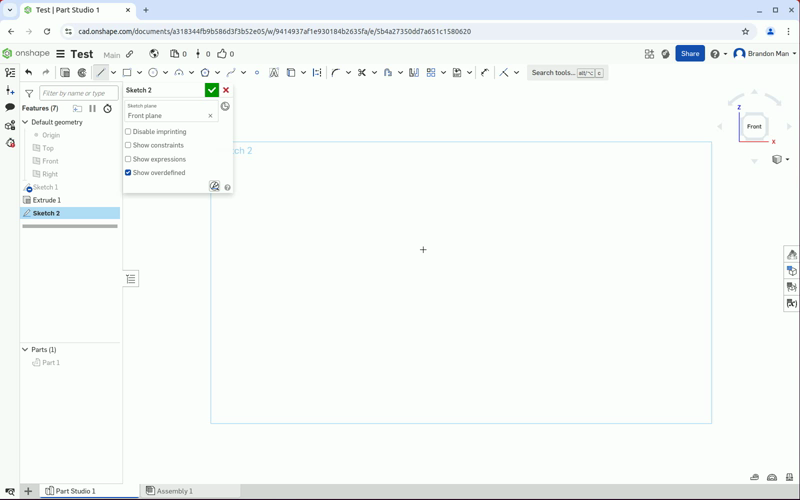
key_up(shift)
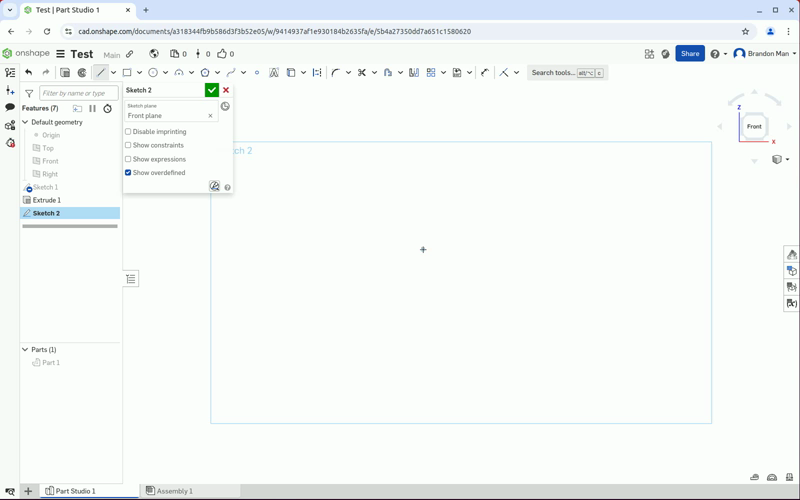
key_down(shift)
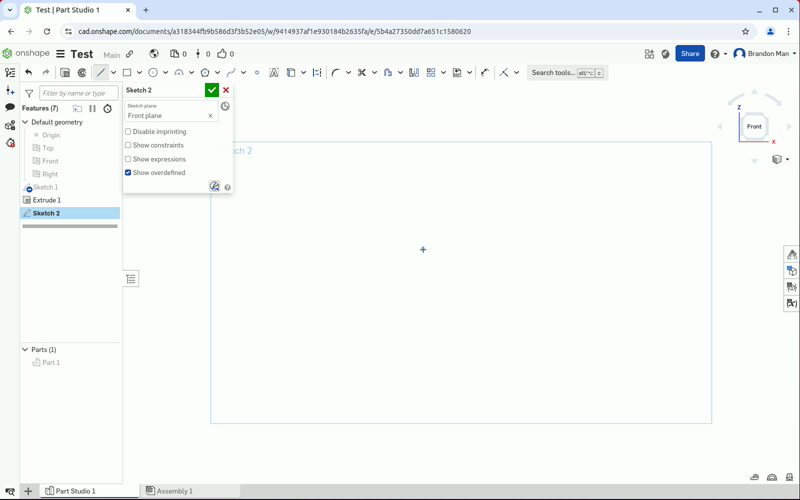
mouse_move(479, 173)
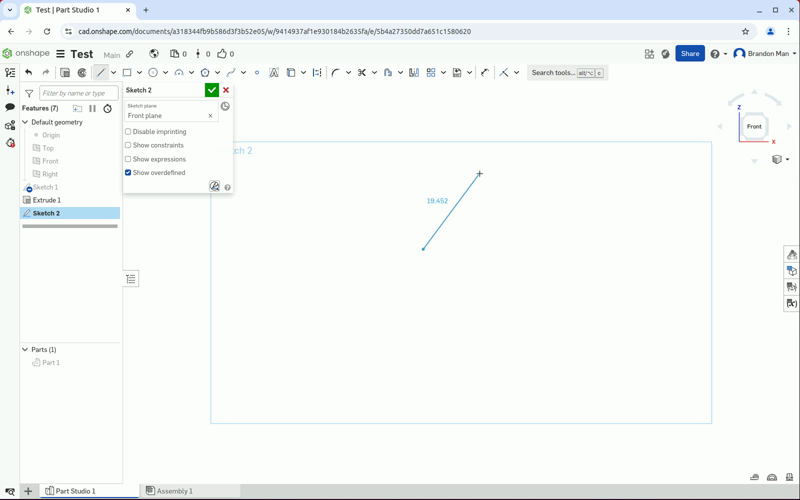
click(479, 173)
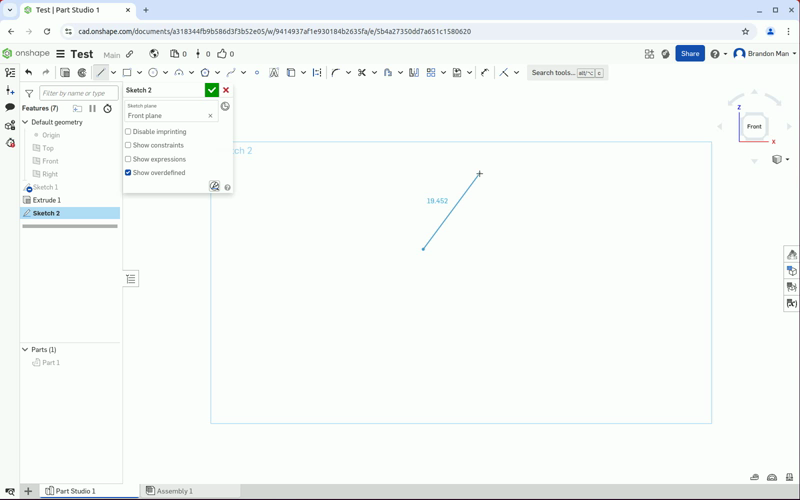
key_up(shift)
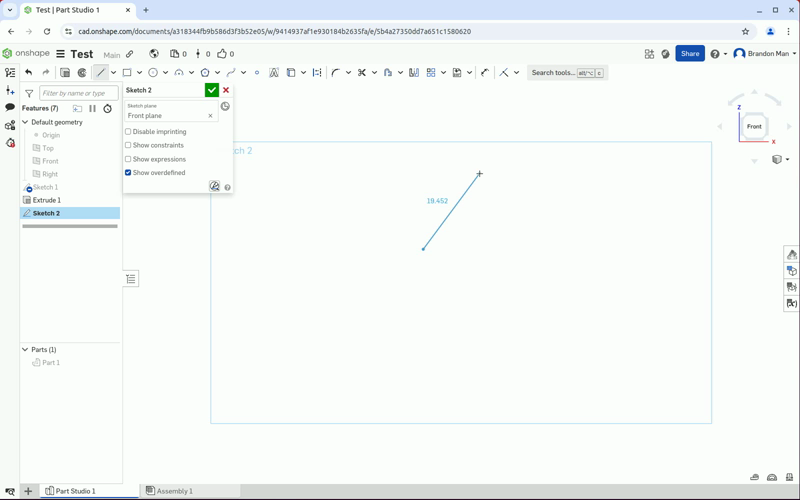
key_down(shift)
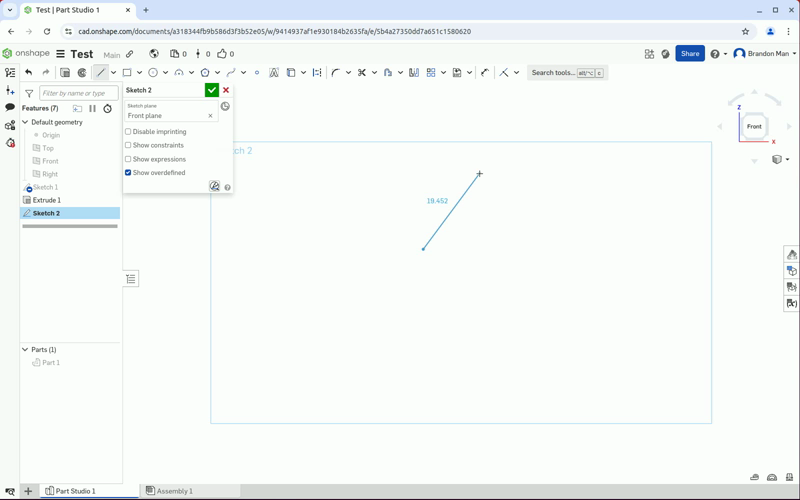
mouse_move(509, 173)
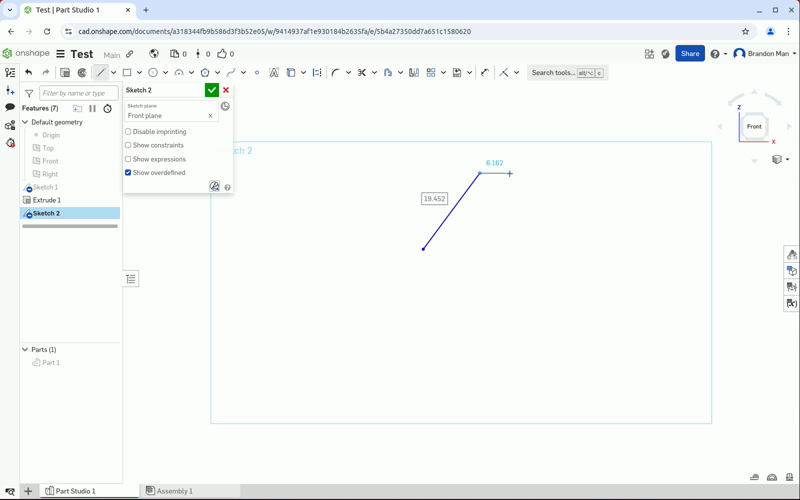
mouse_move(423, 173)
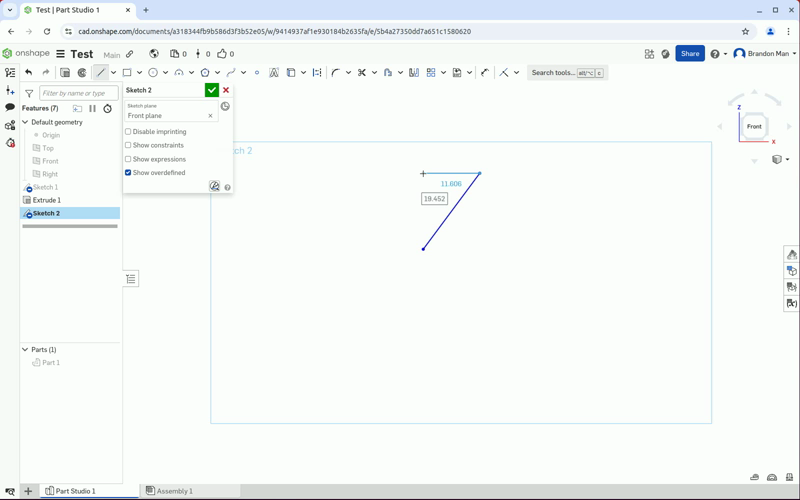
click(423, 173)
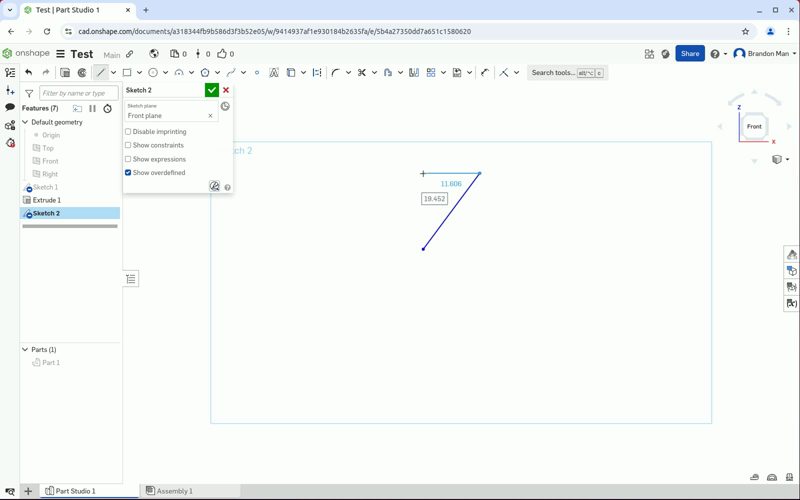
key_up(shift)
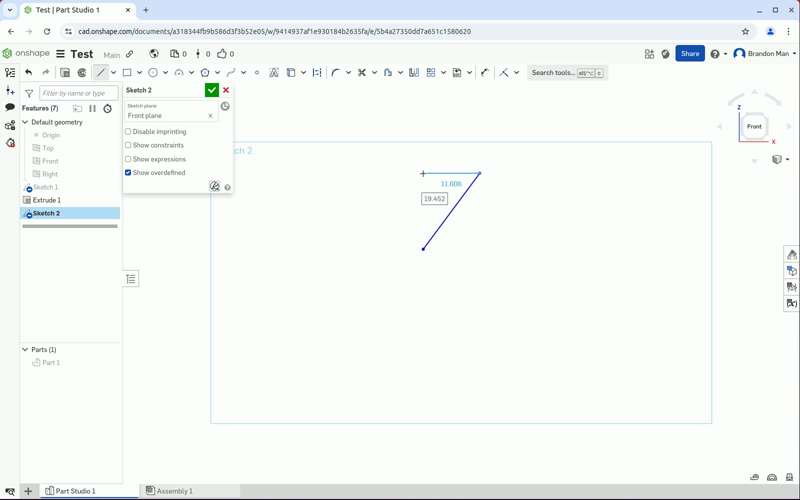
key_down(shift)
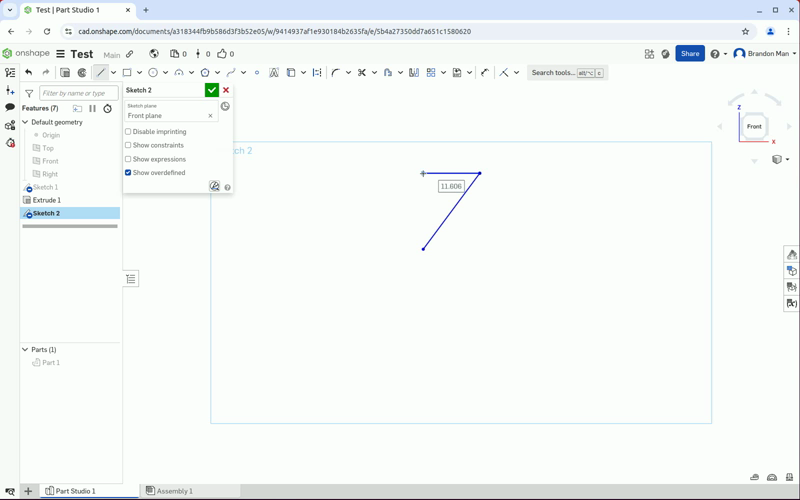
mouse_move(423, 249)
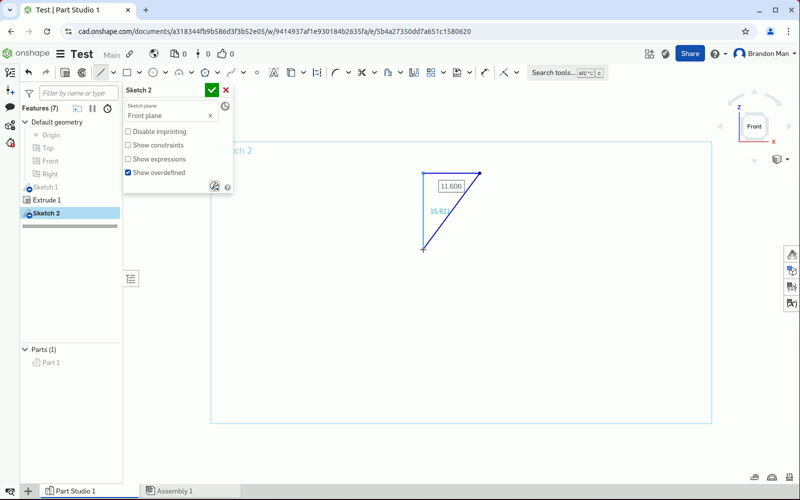
key_up(shift)
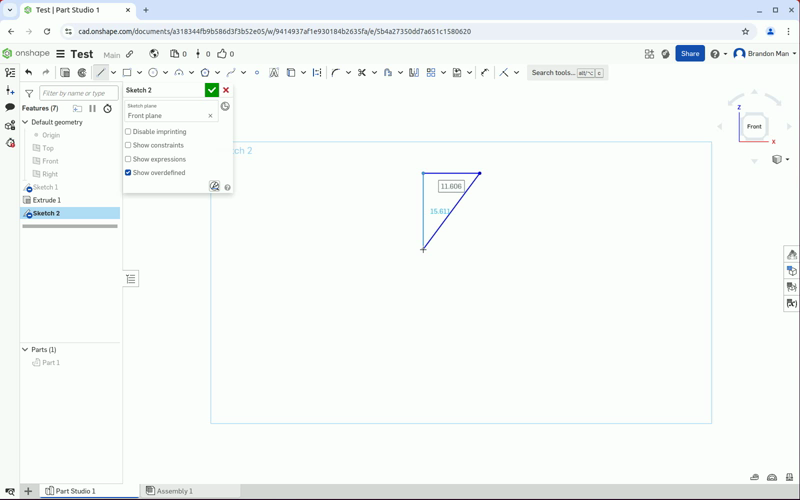
click(423, 249)
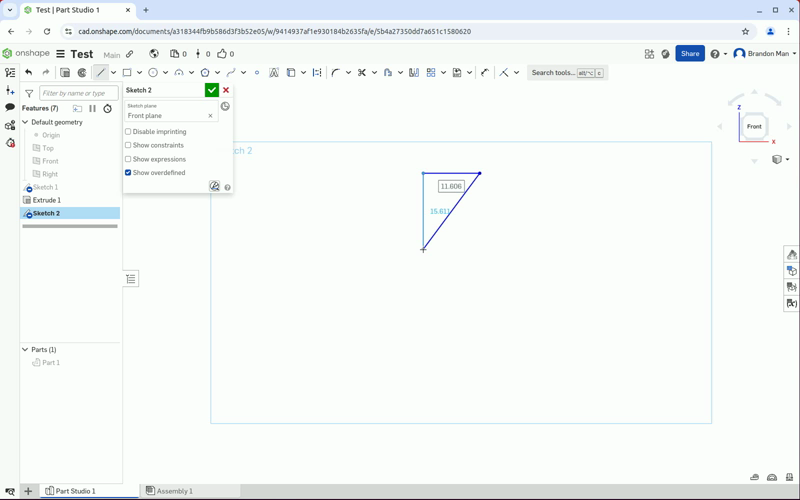
key(esc)
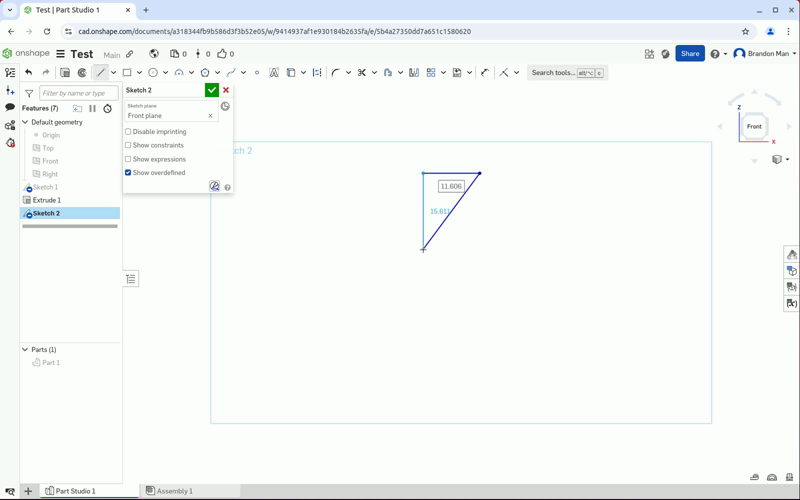
mouse_move(438, 223)
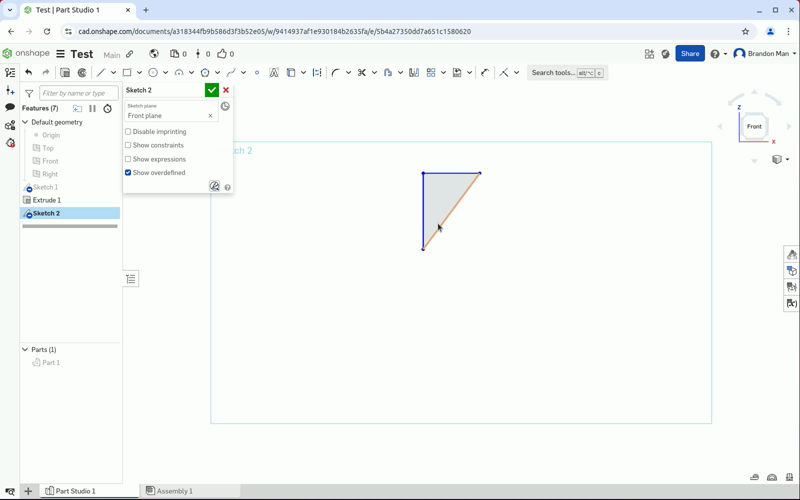
click(438, 223)
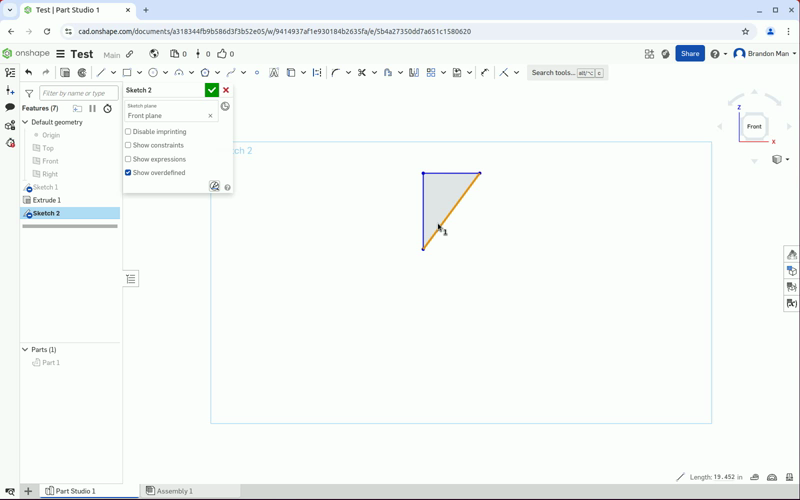
mouse_move(73, 352)
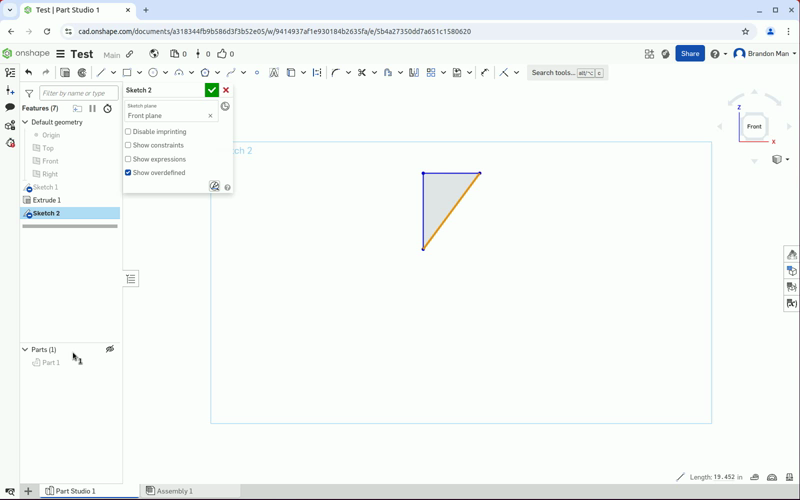
key(shift+y)
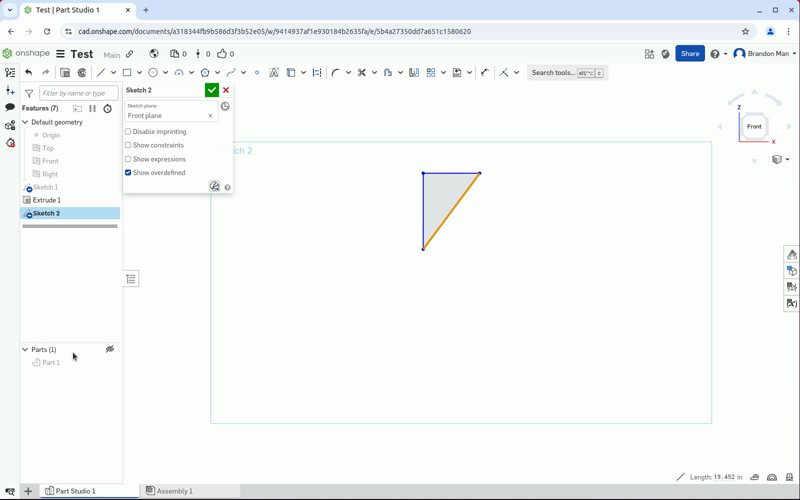
key(shift+e)
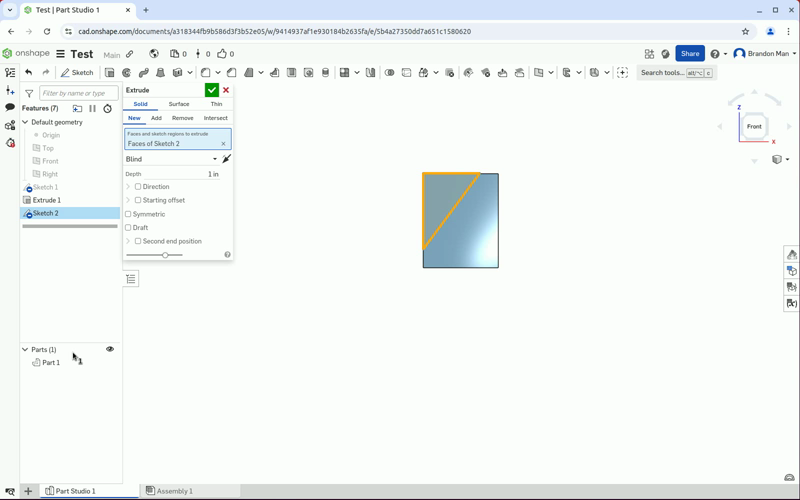
mouse_move(143, 106)
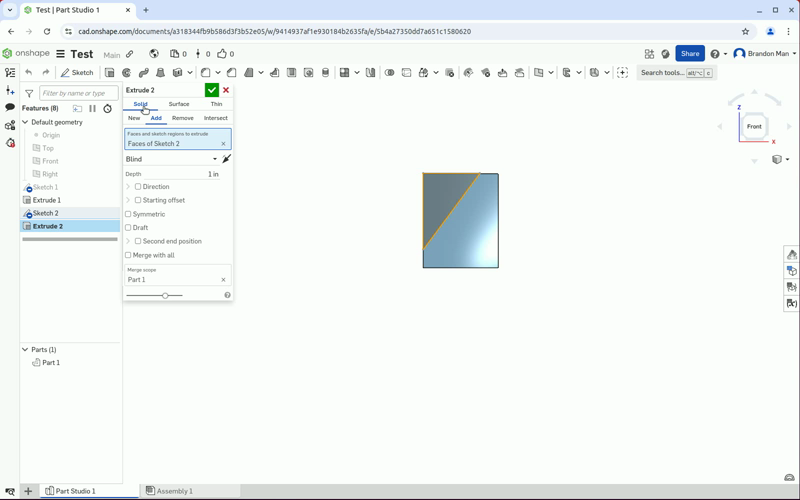
click(143, 106)
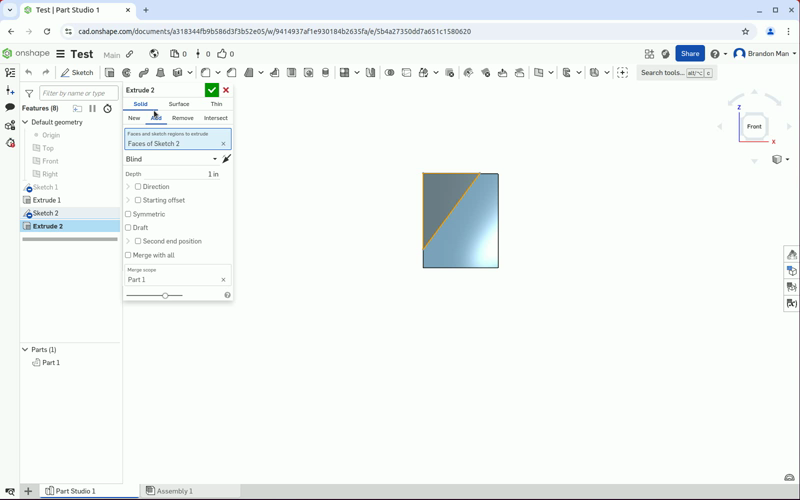
mouse_move(186, 120)
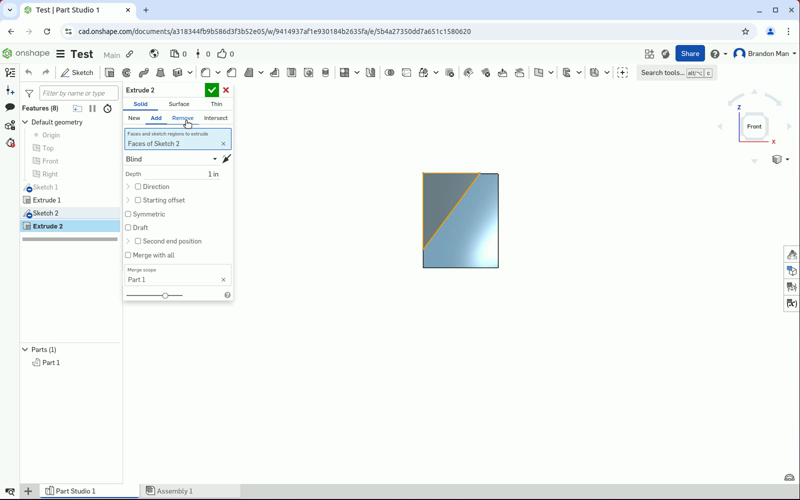
click(186, 120)
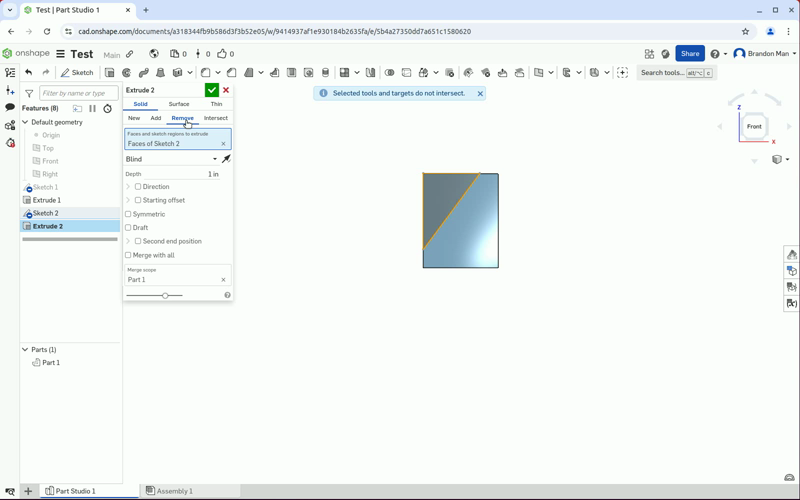
key(tab, 4)
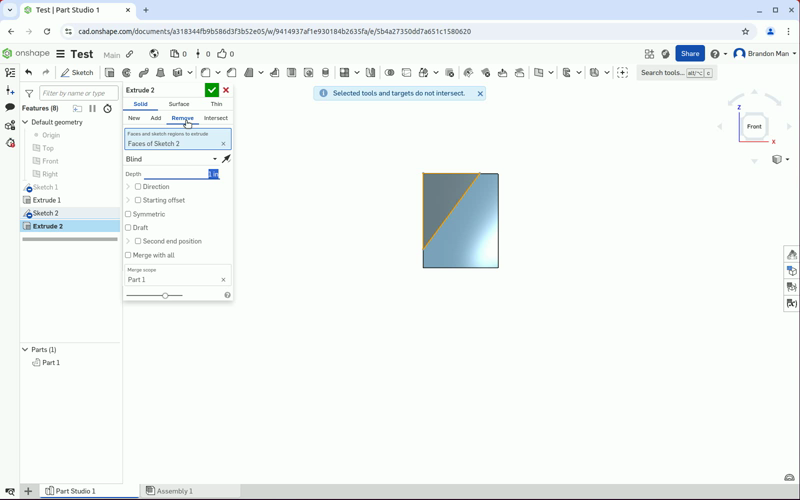
text(-15.405)
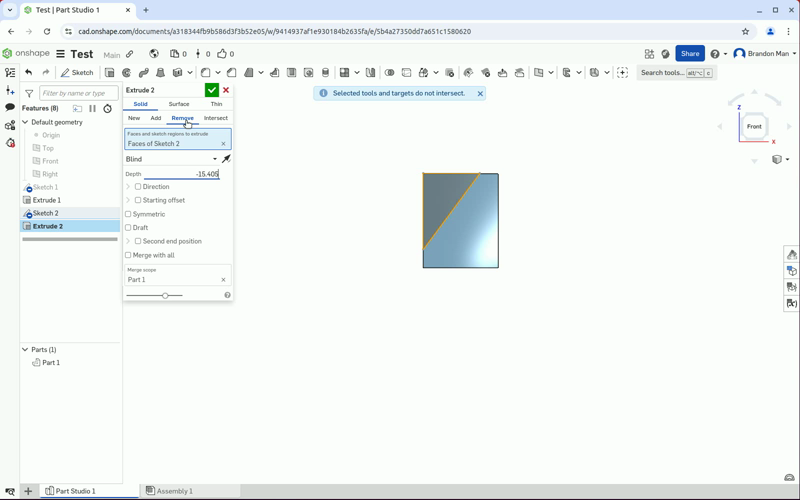
key(tab, 6)
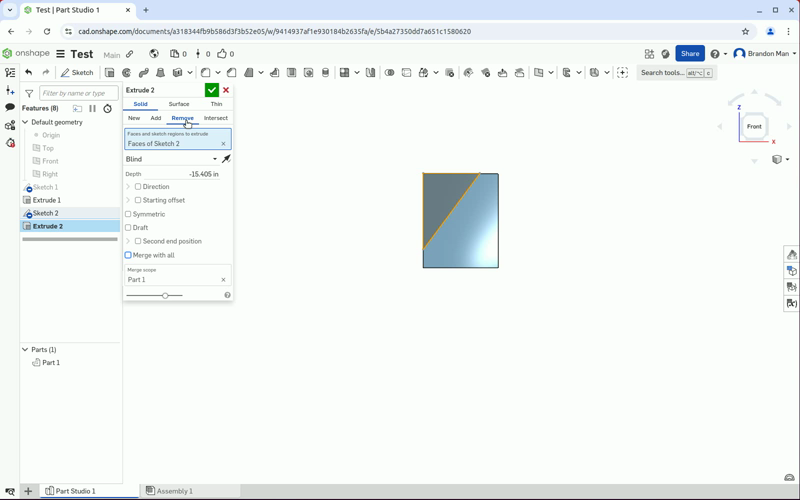
key(space)
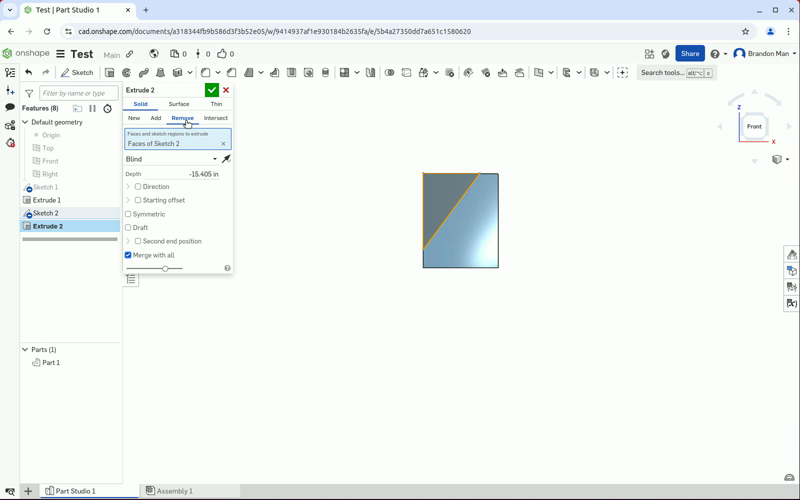
key(enter)
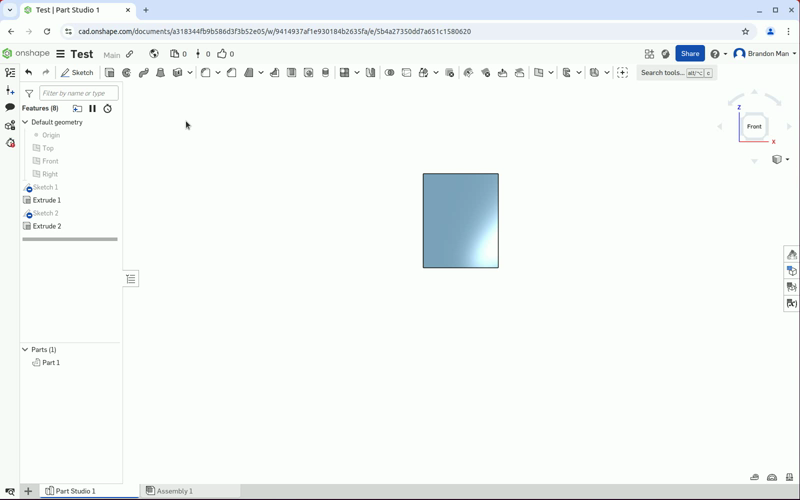
key(shift+h)
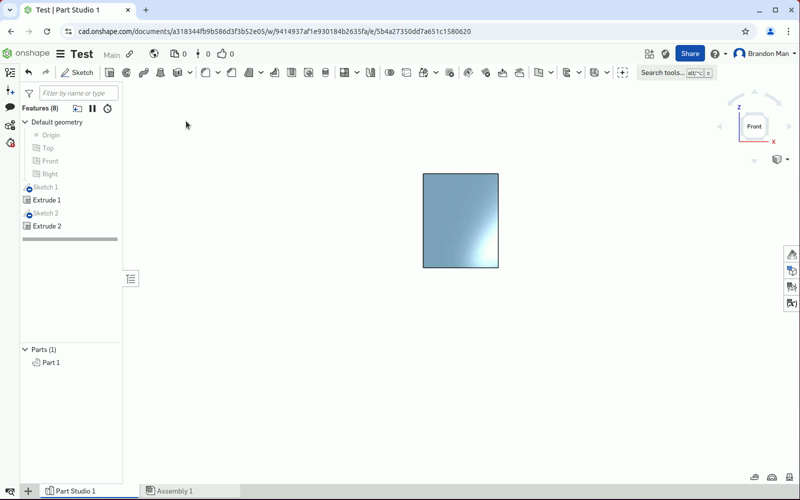
key(shift+h)
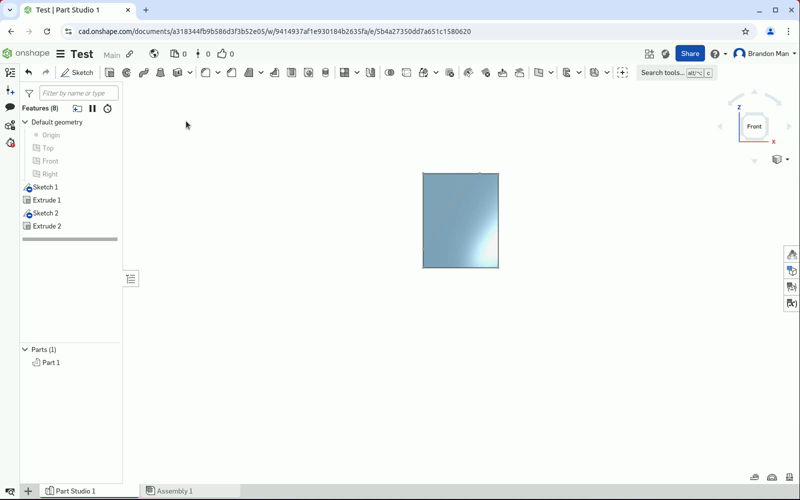
key(shift+7)
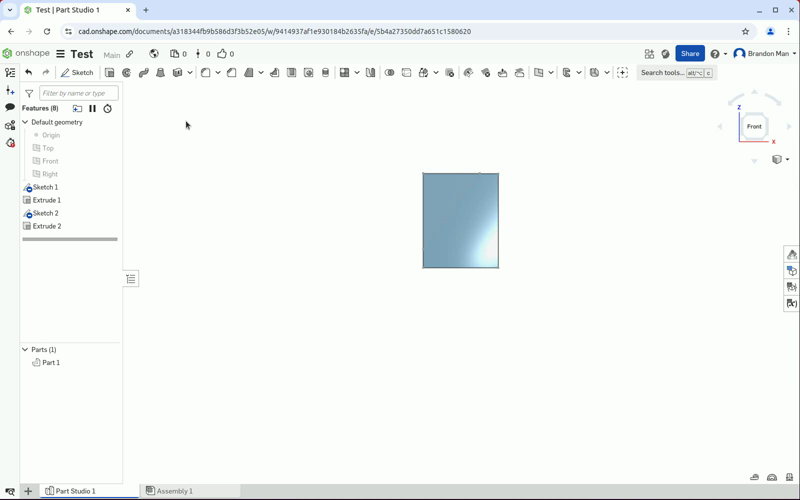
key(left, 2)
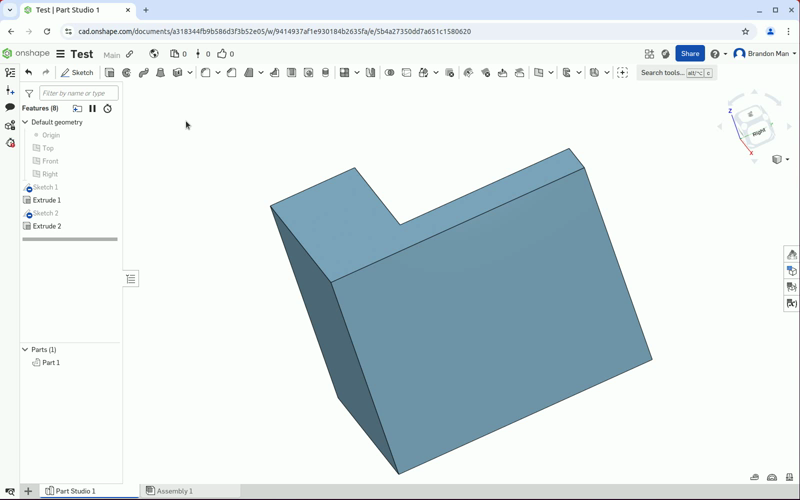
key(down, 2)
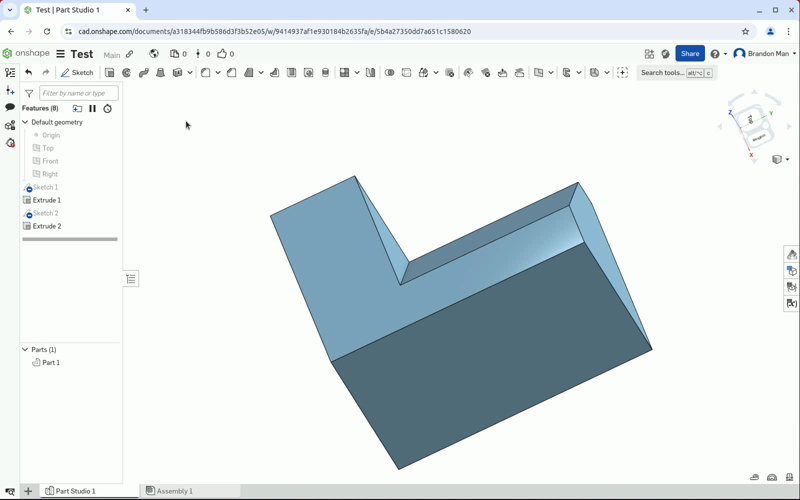
key(up, 2)
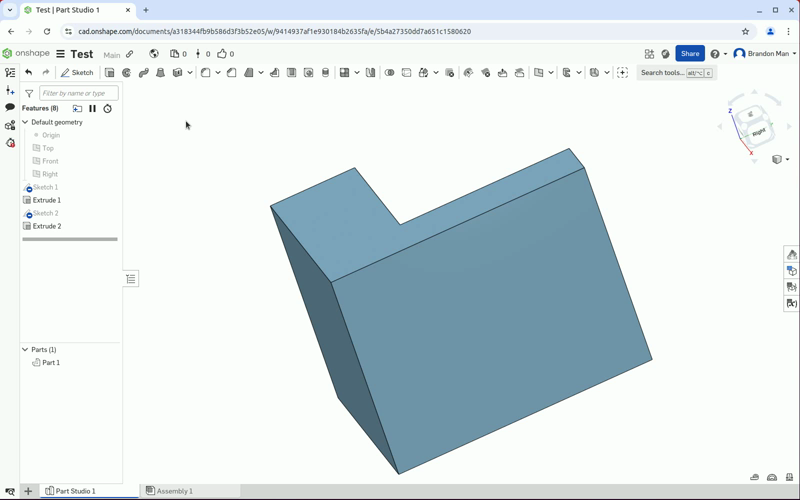
key(right, 2)
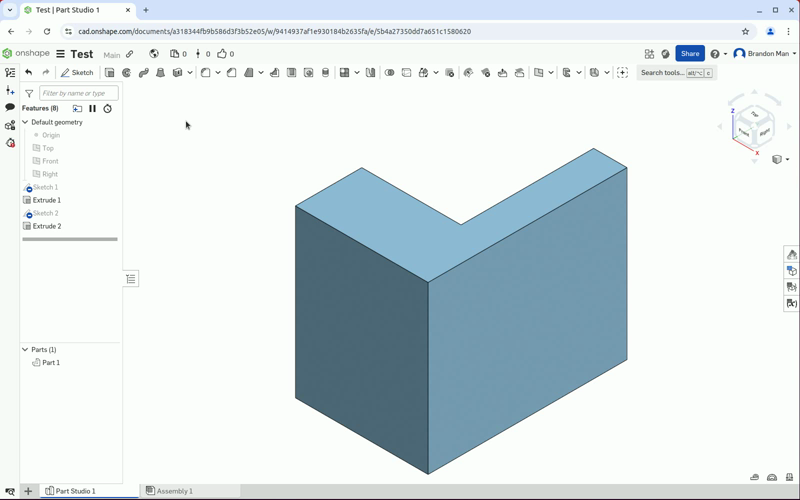
mouse_move(73, 189)
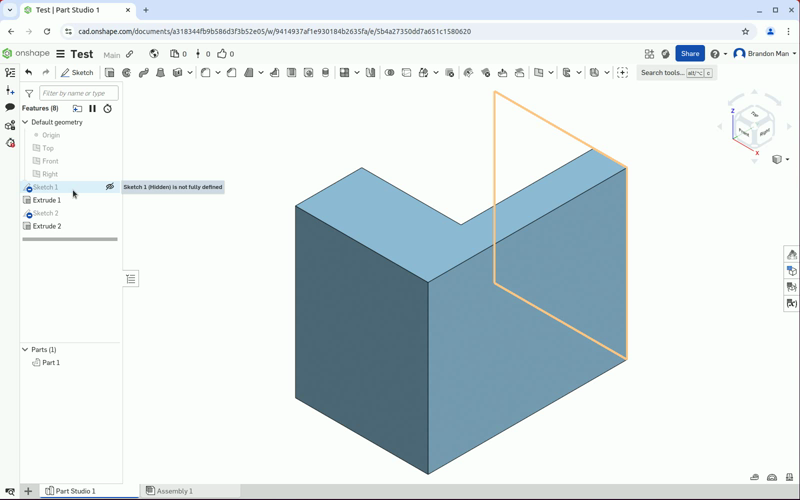
click(73, 189)